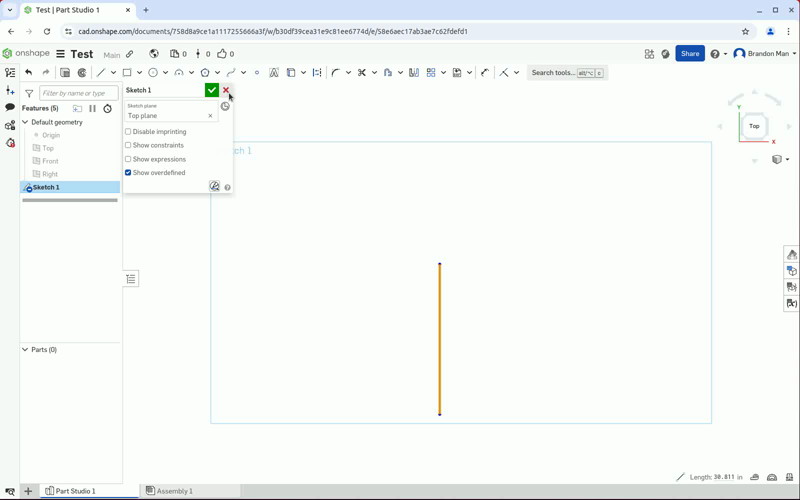
key(shift+h)
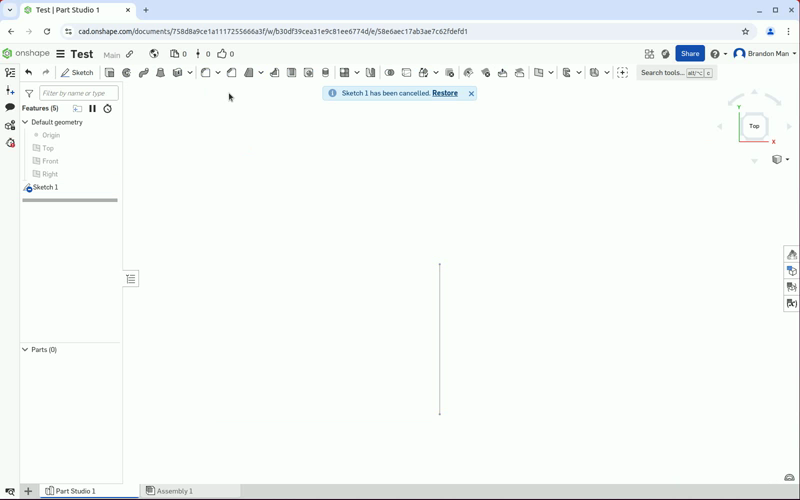
key(shift+s)
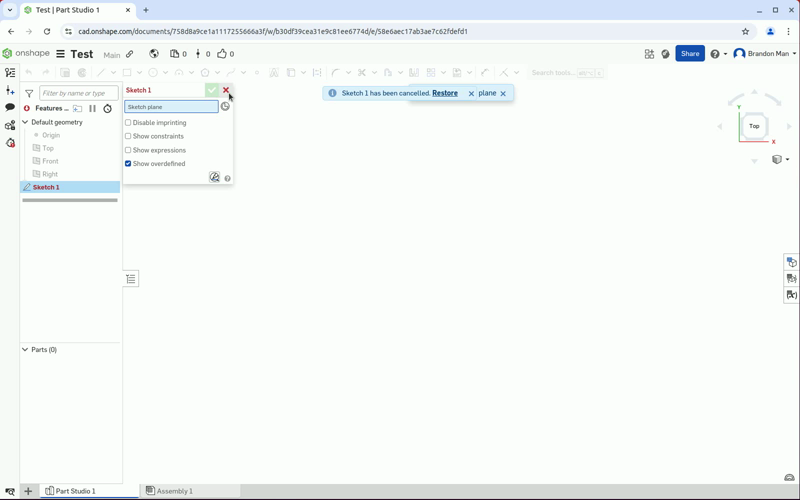
mouse_move(73, 150)
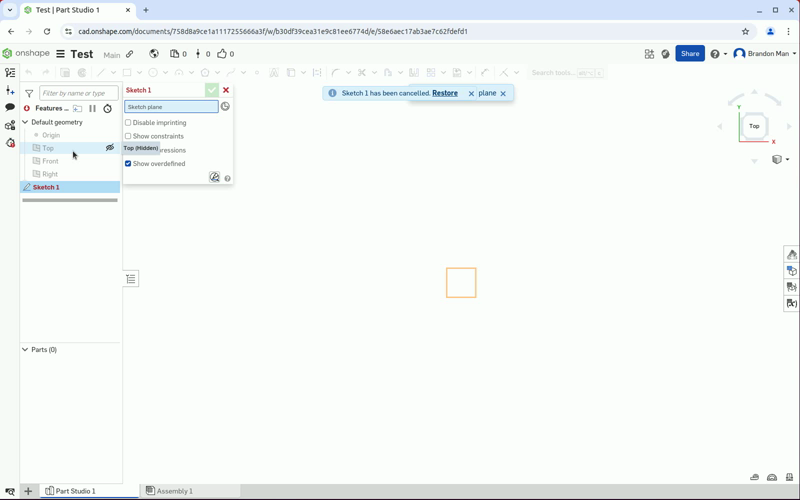
click(73, 150)
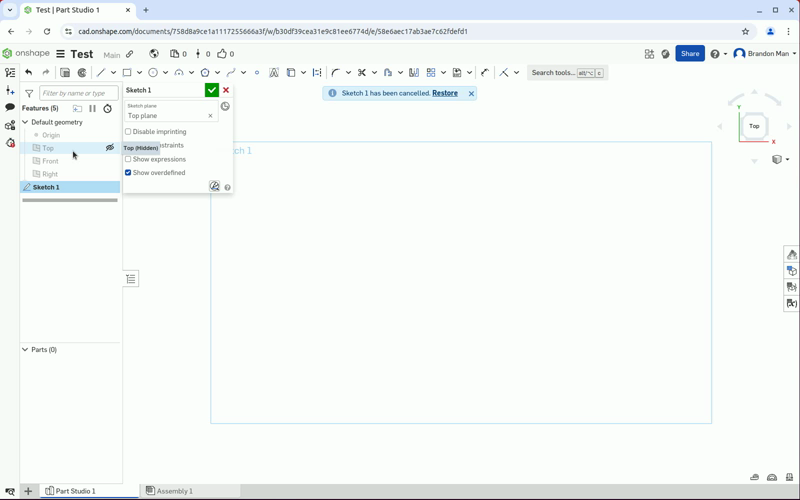
mouse_move(73, 352)
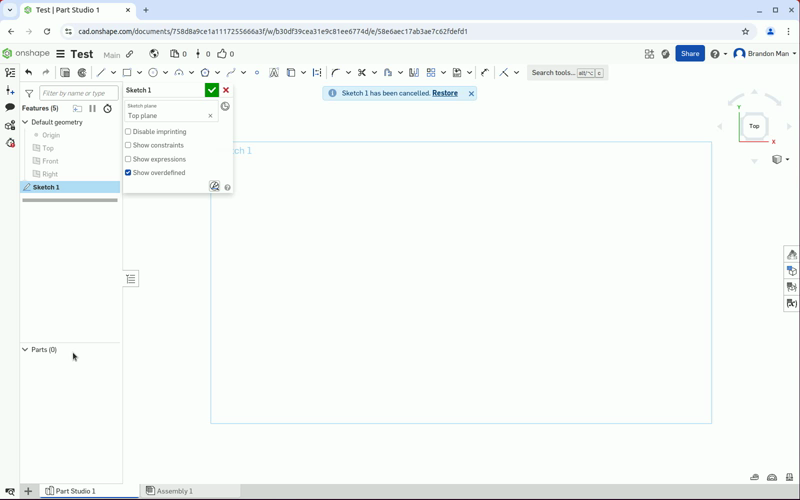
key(y)
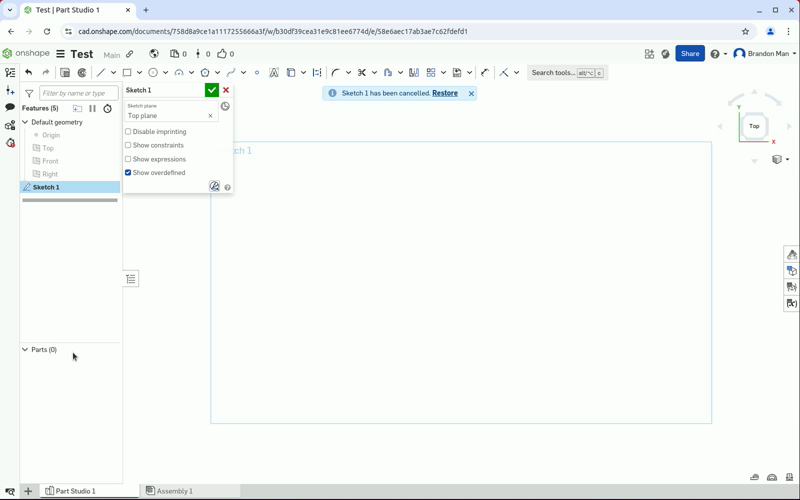
key(l)
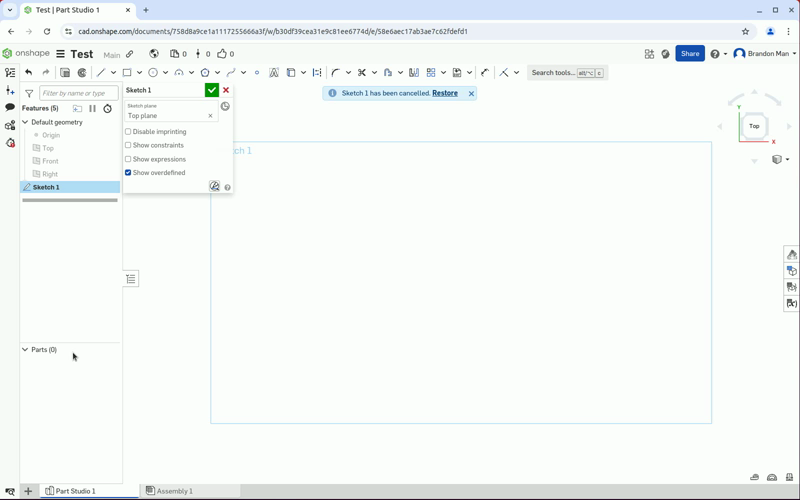
key_down(shift)
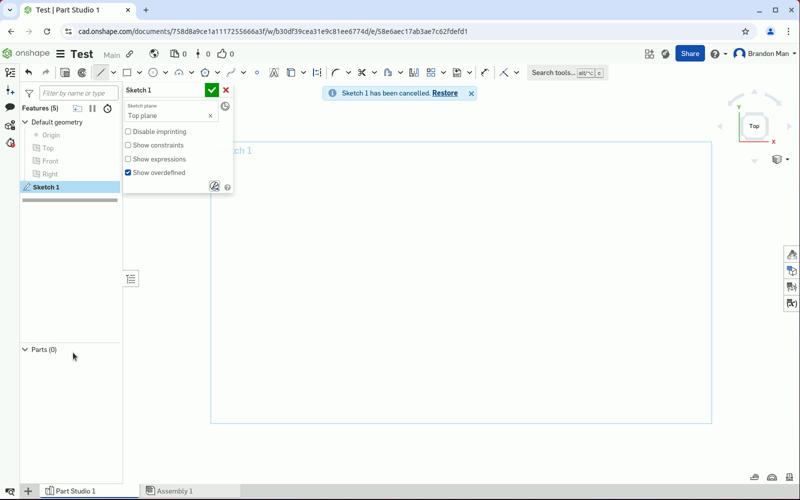
mouse_move(348, 250)
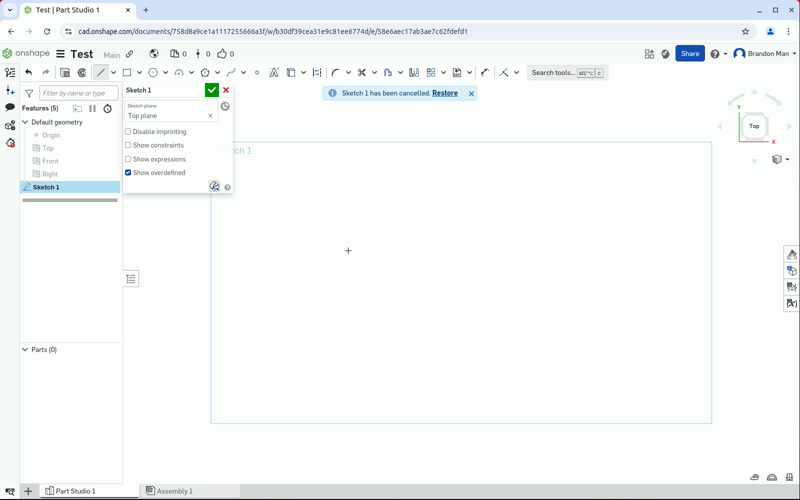
click(348, 250)
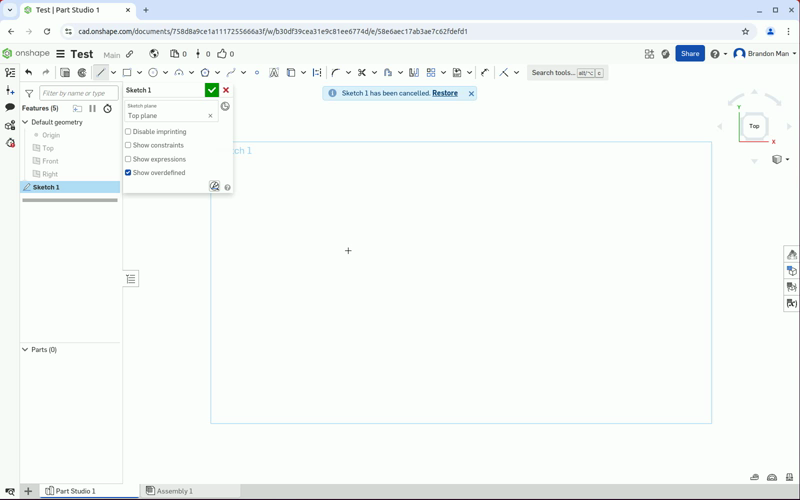
key_up(shift)
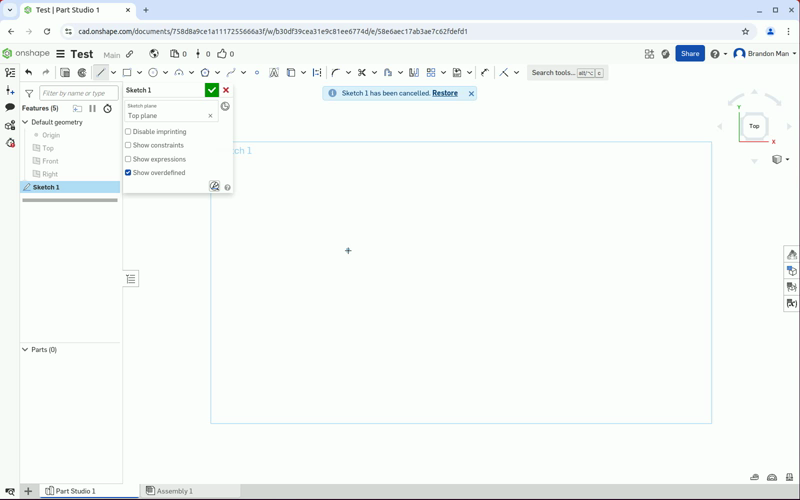
key_down(shift)
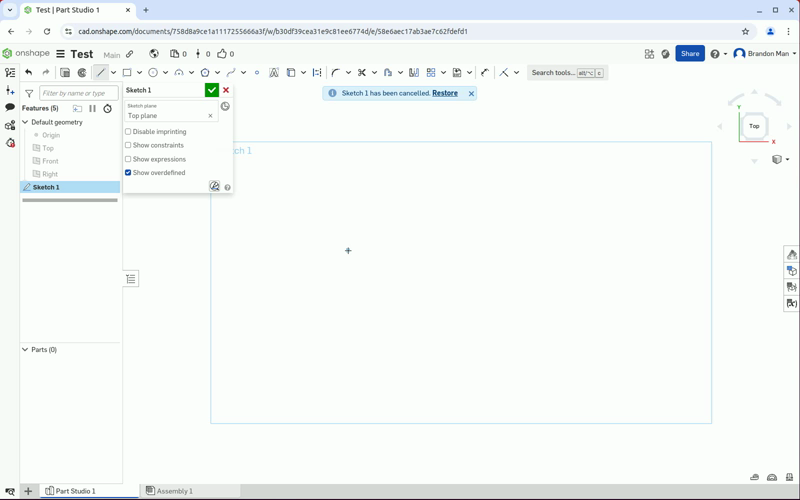
mouse_move(538, 250)
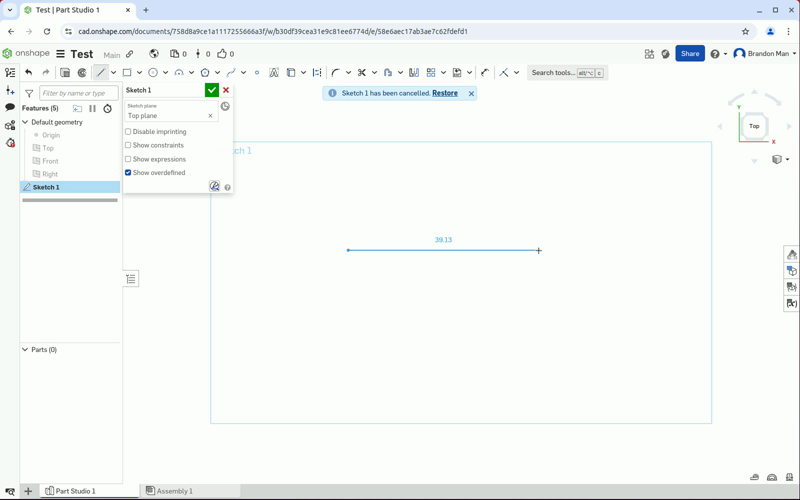
click(538, 250)
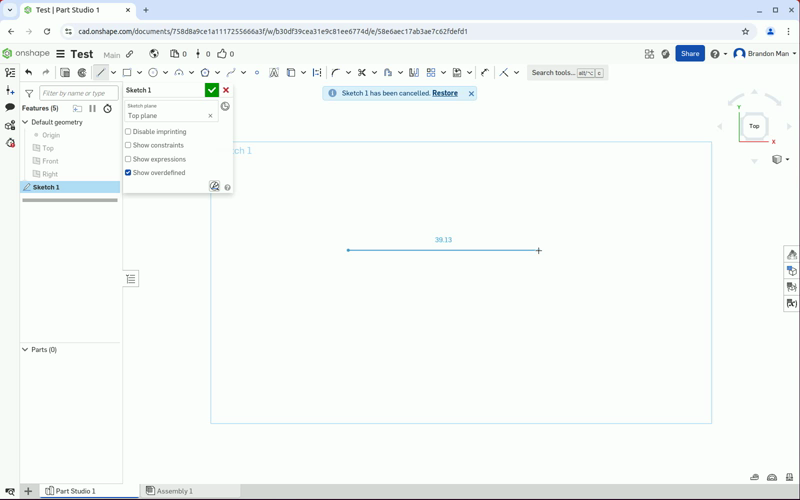
key_up(shift)
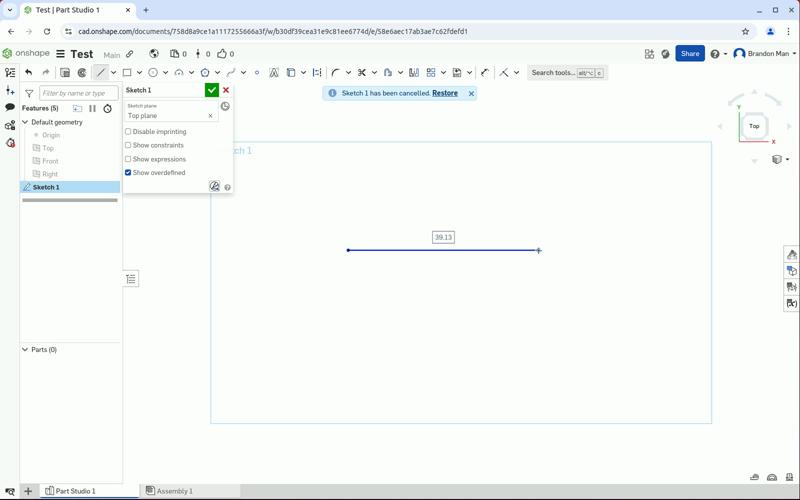
key_down(shift)
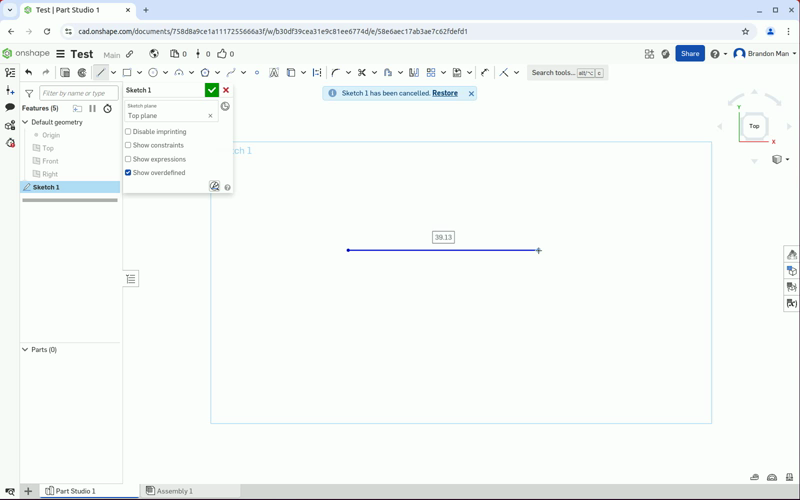
mouse_move(568, 250)
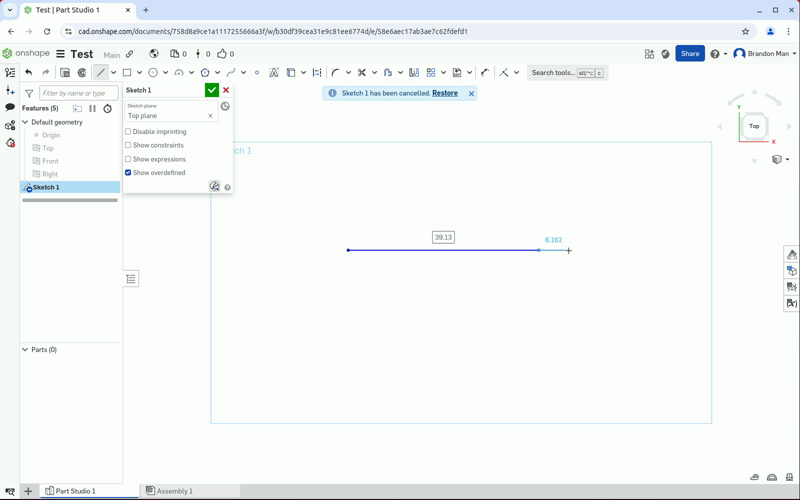
mouse_move(538, 240)
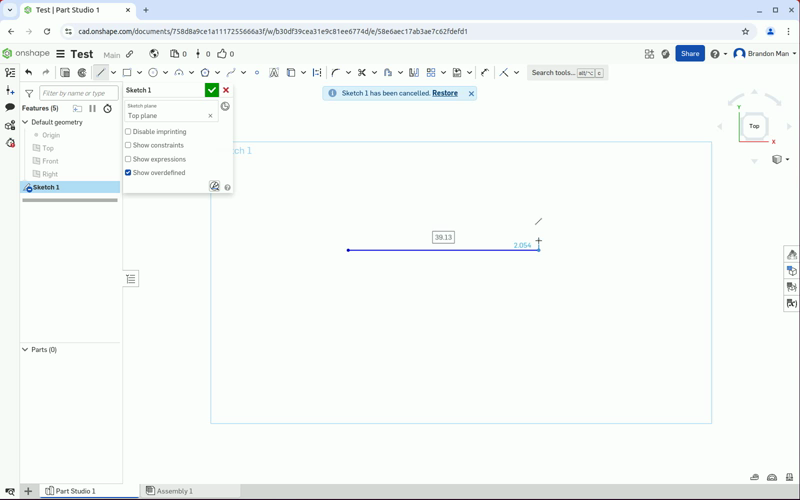
click(538, 240)
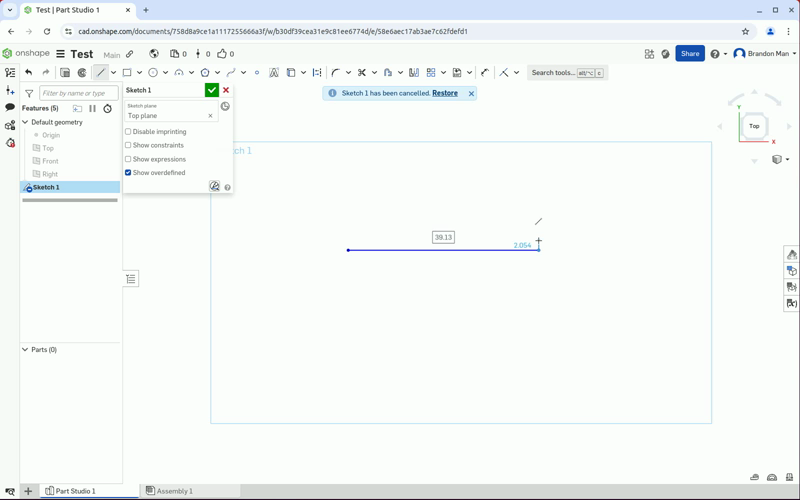
key_up(shift)
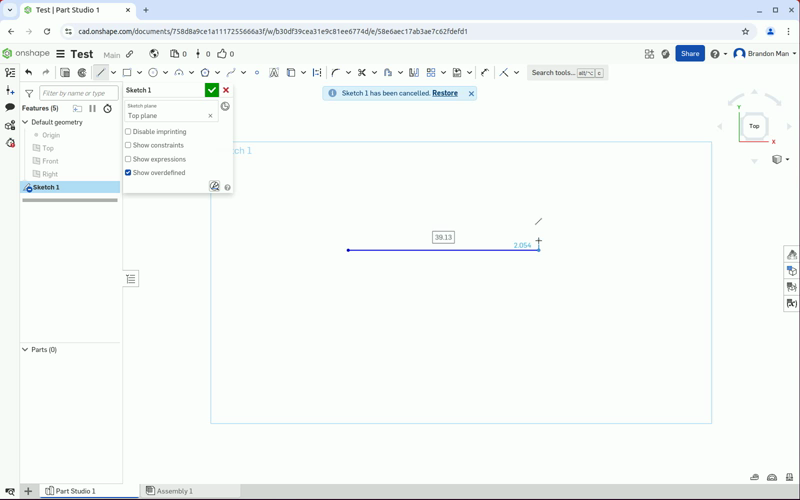
key_down(shift)
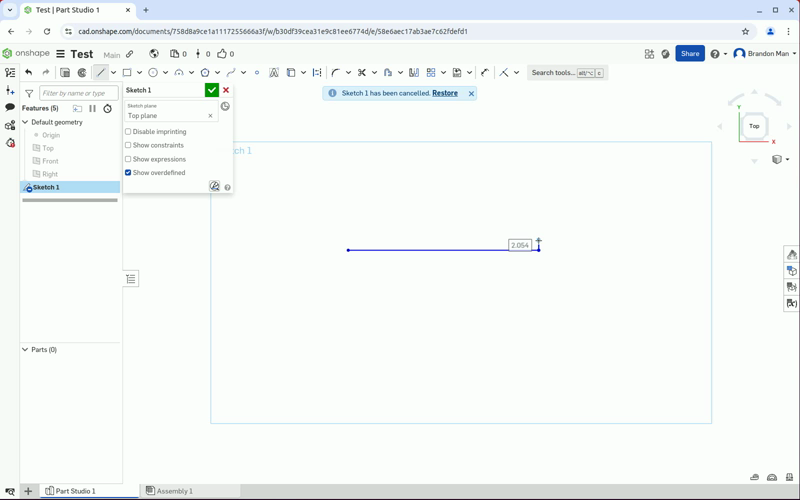
mouse_move(348, 240)
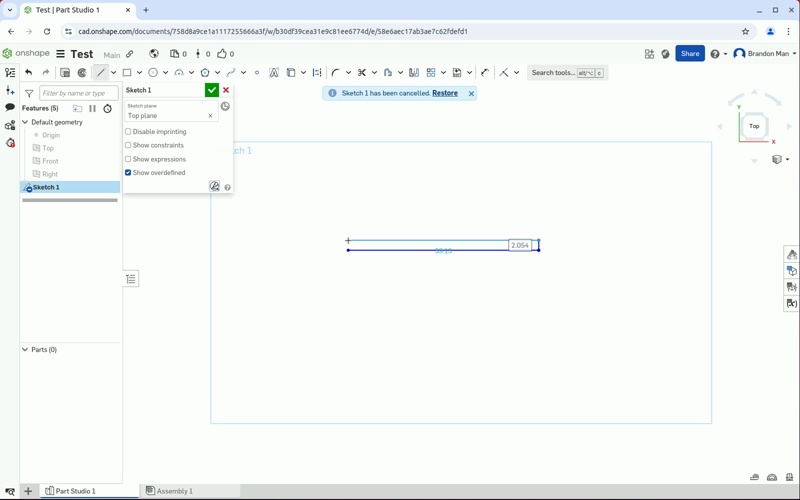
click(348, 240)
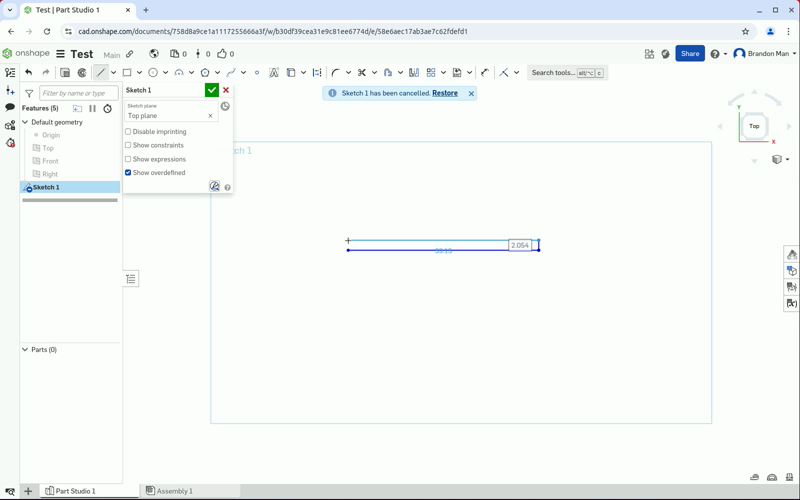
key_up(shift)
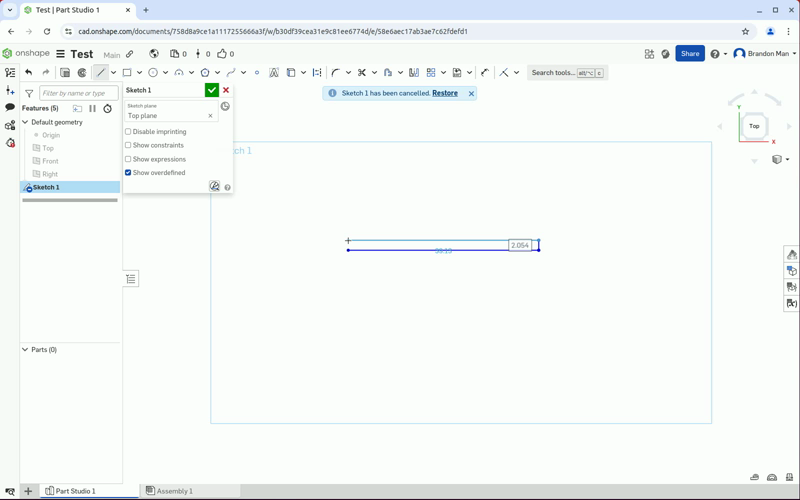
mouse_move(378, 240)
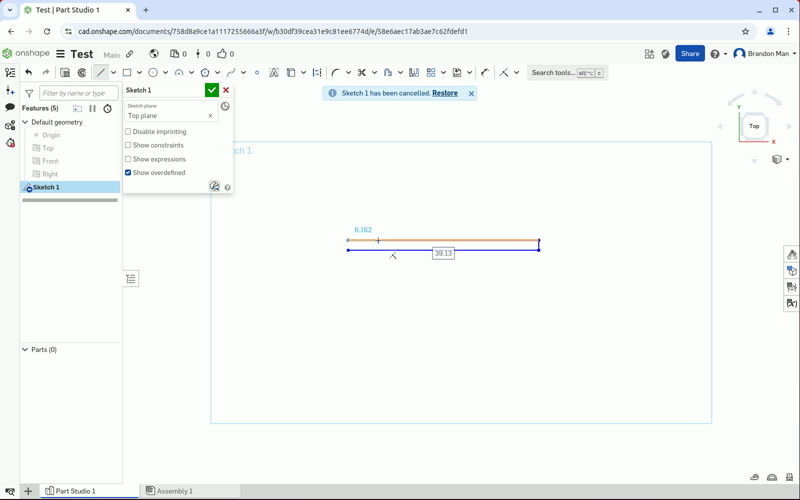
key_down(shift)
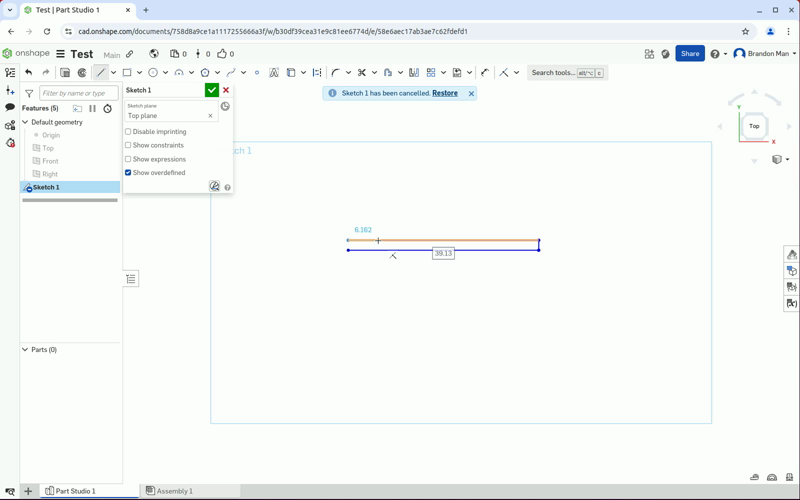
mouse_move(348, 250)
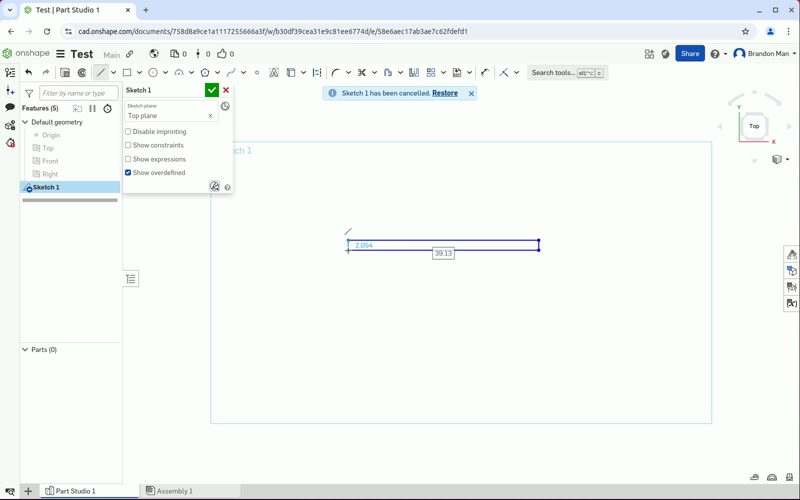
key_up(shift)
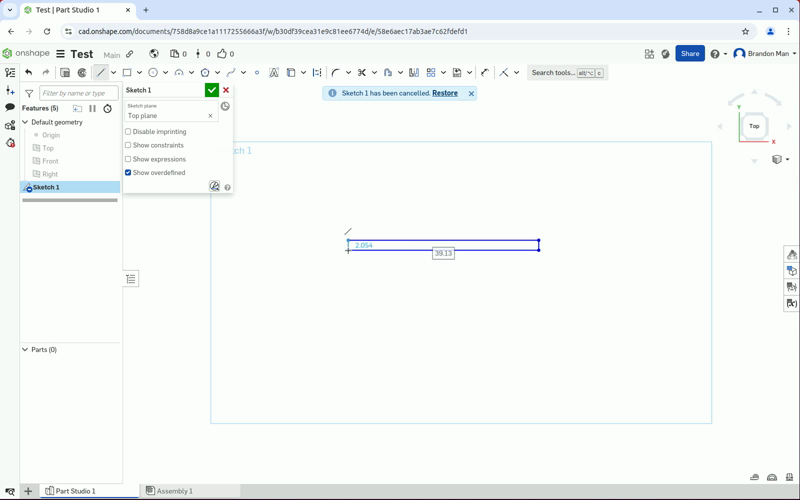
click(348, 250)
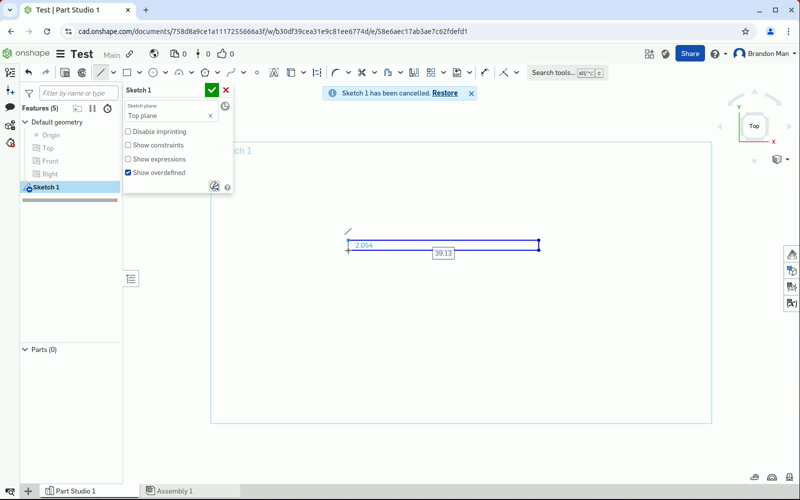
key(esc)
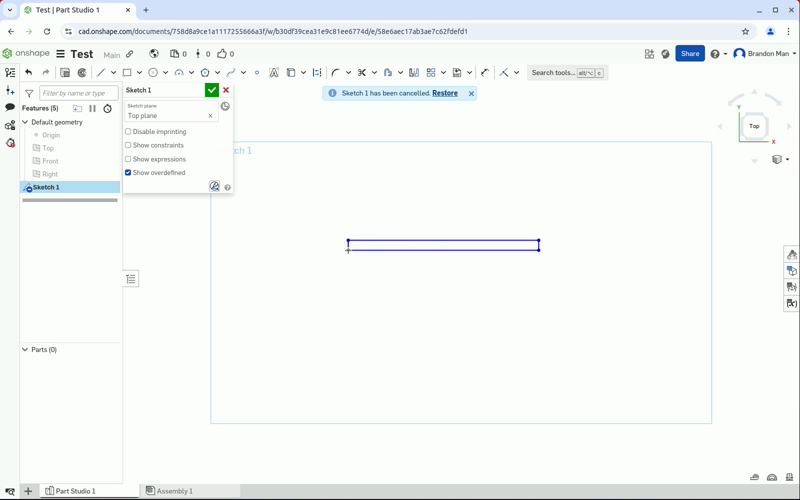
mouse_move(356, 241)
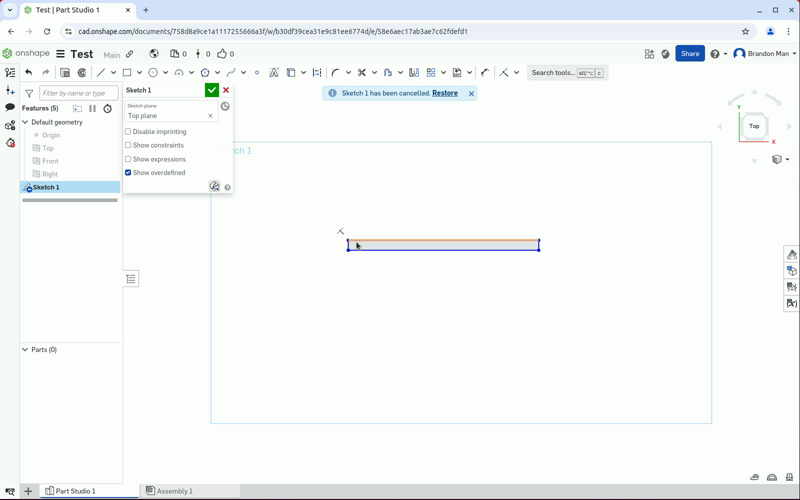
click(356, 241)
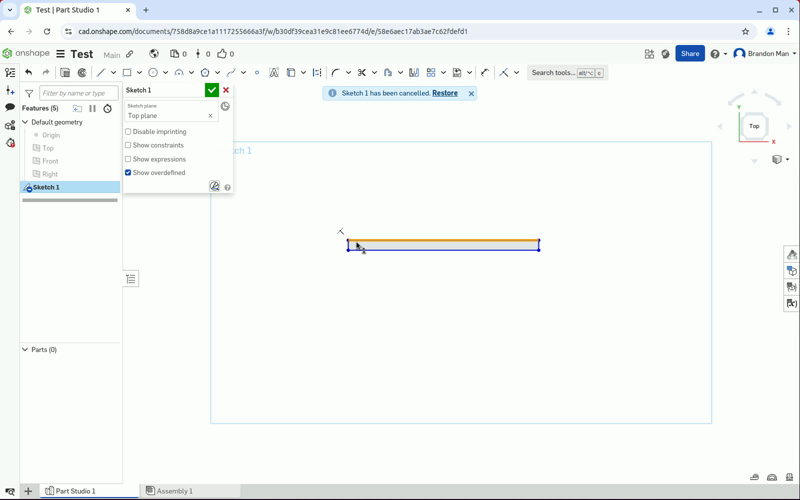
mouse_move(73, 352)
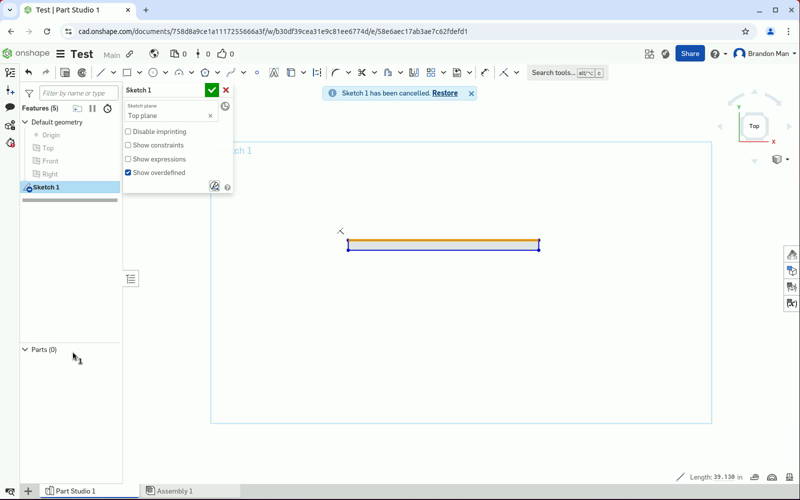
key(shift+y)
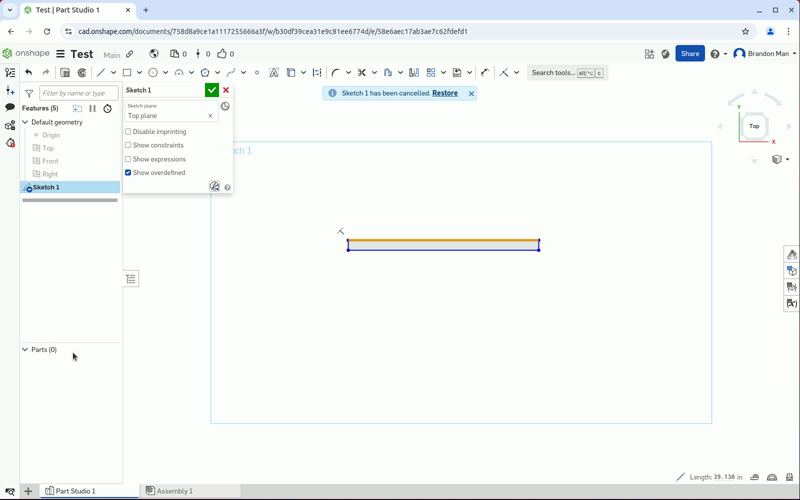
key(shift+e)
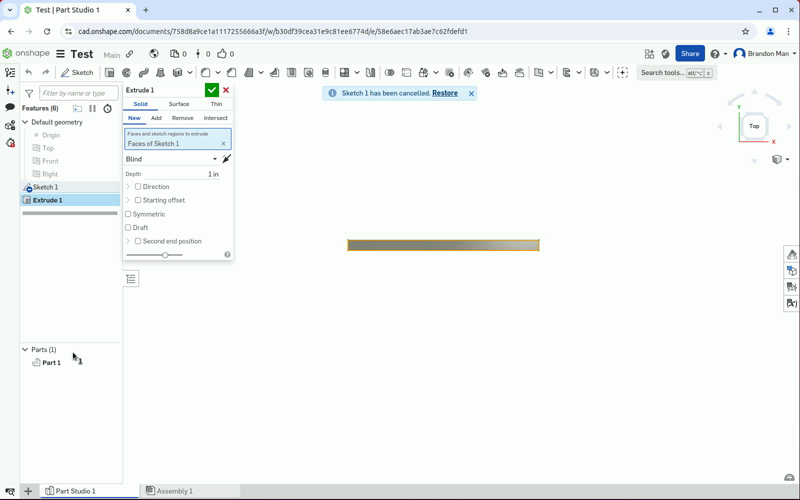
mouse_move(143, 106)
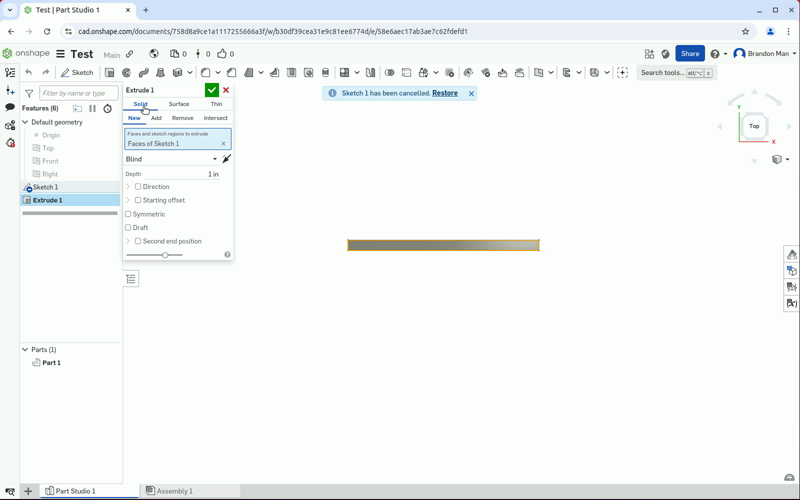
click(143, 106)
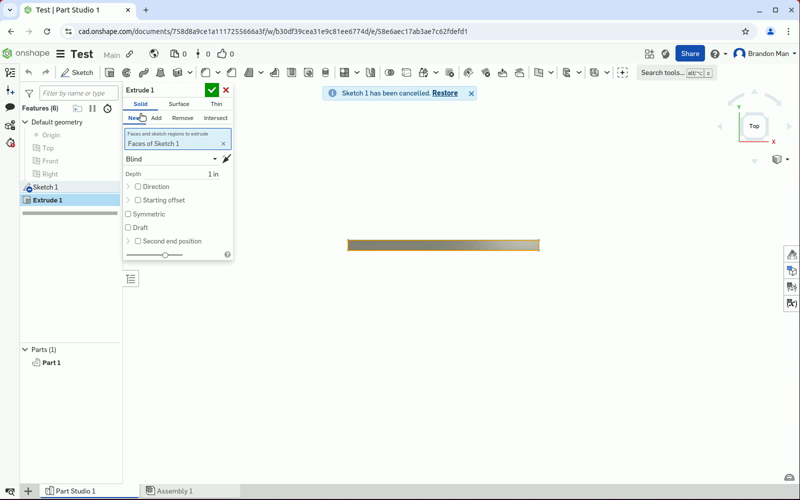
mouse_move(137, 120)
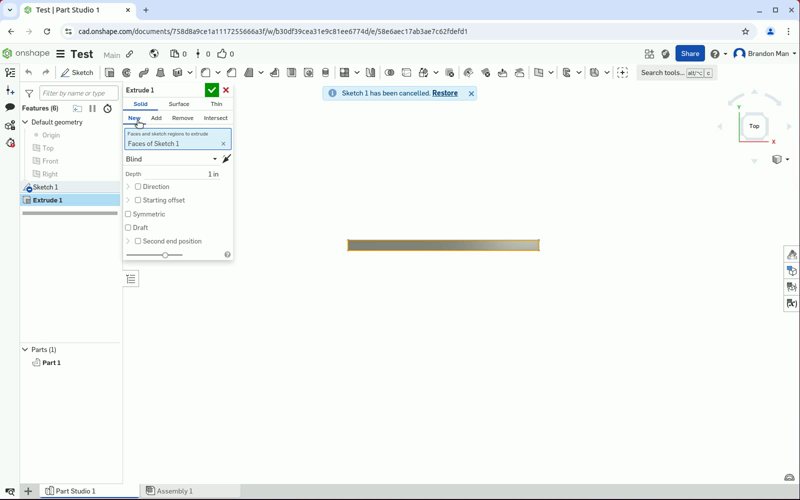
click(137, 120)
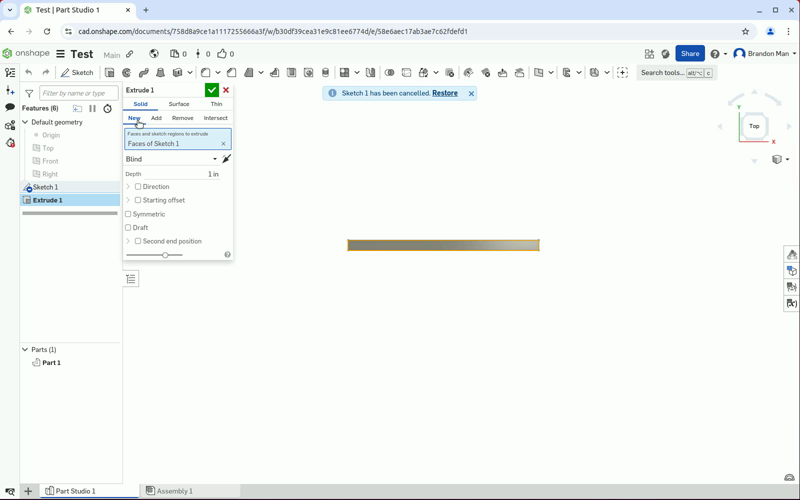
key(tab, 4)
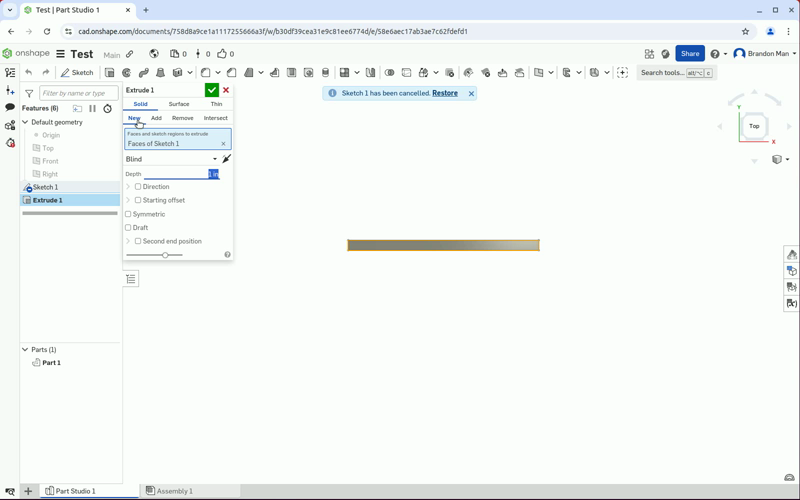
text(19.498)
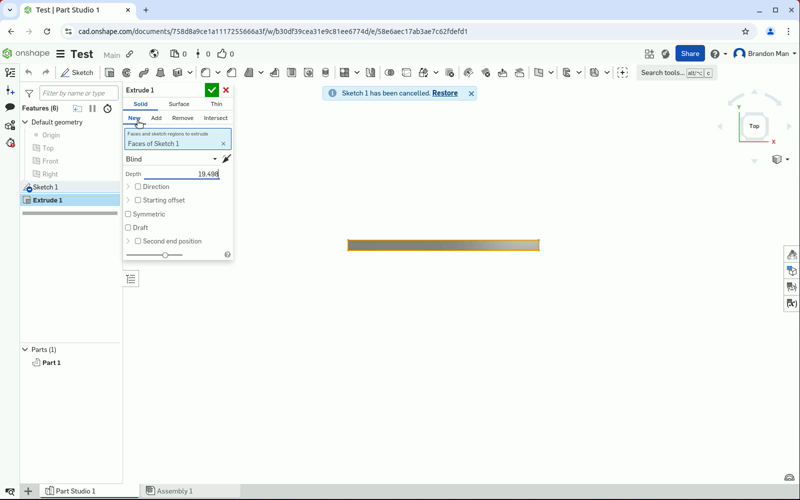
key(enter)
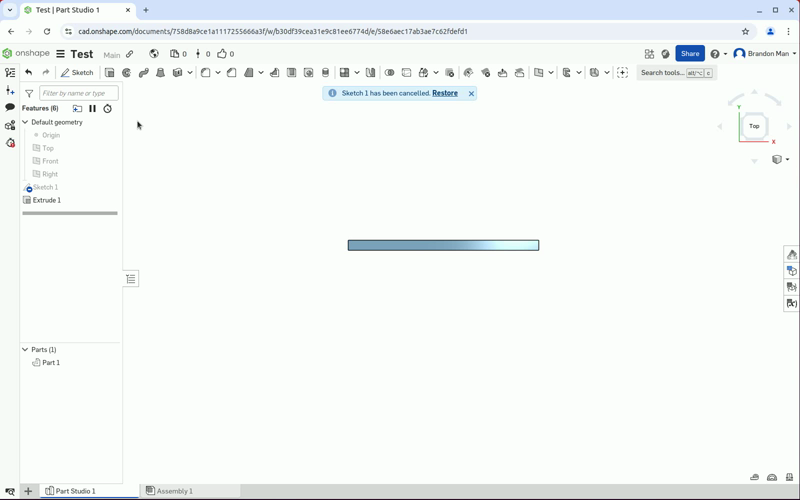
key(shift+h)
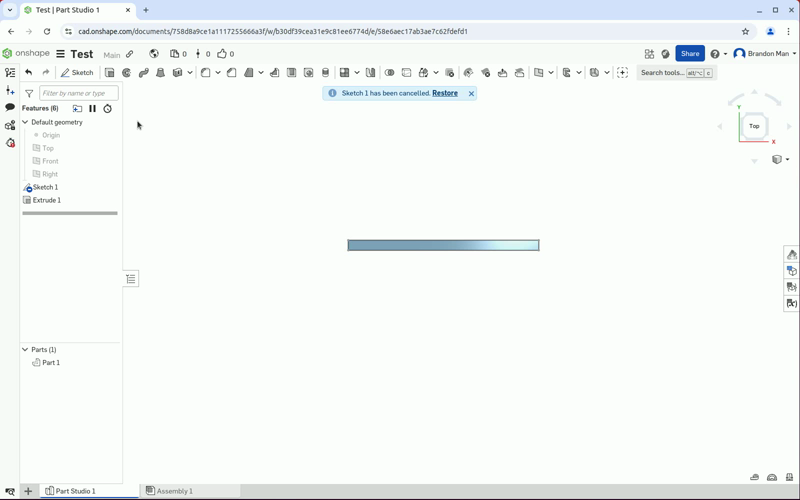
key(shift+h)
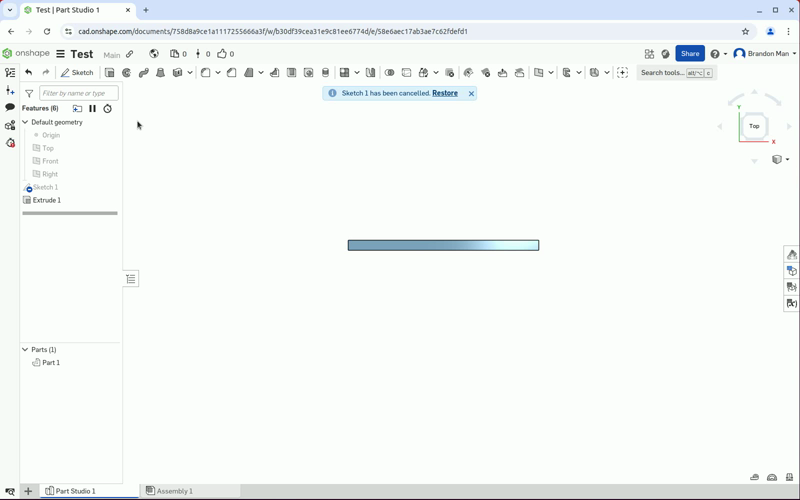
mouse_move(73, 189)
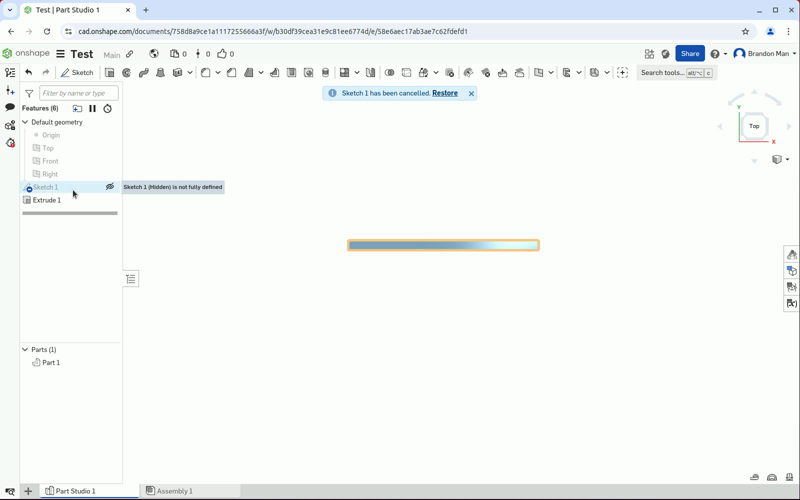
click(73, 189)
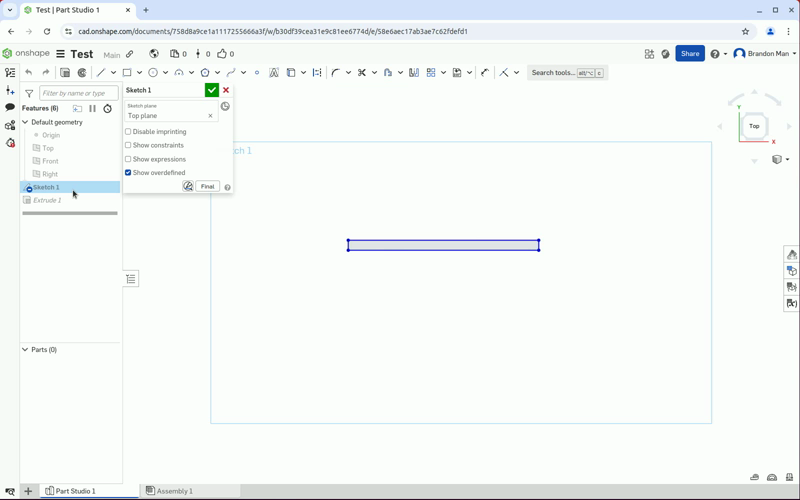
mouse_move(229, 92)
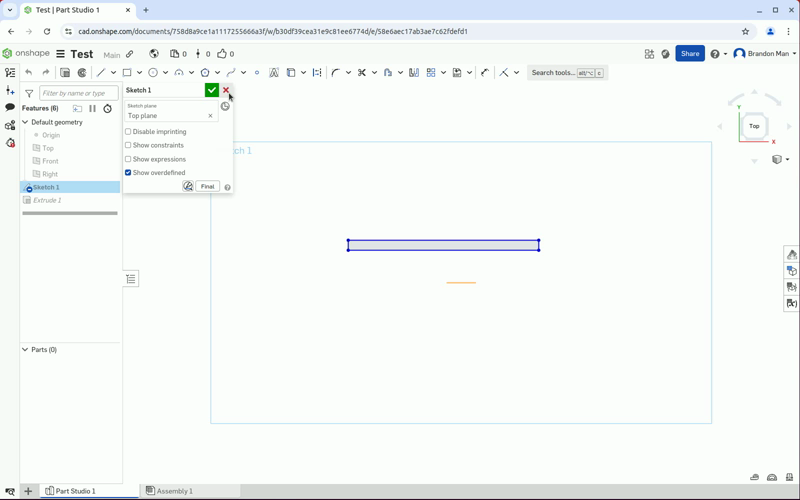
click(229, 92)
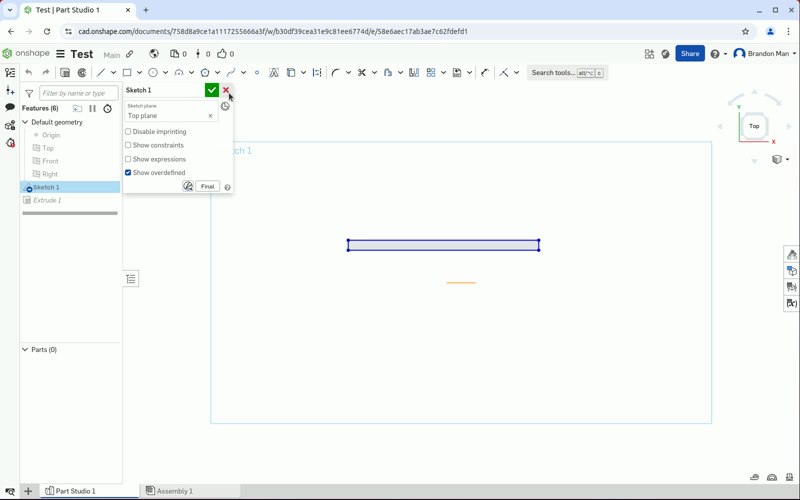
key(shift+s)
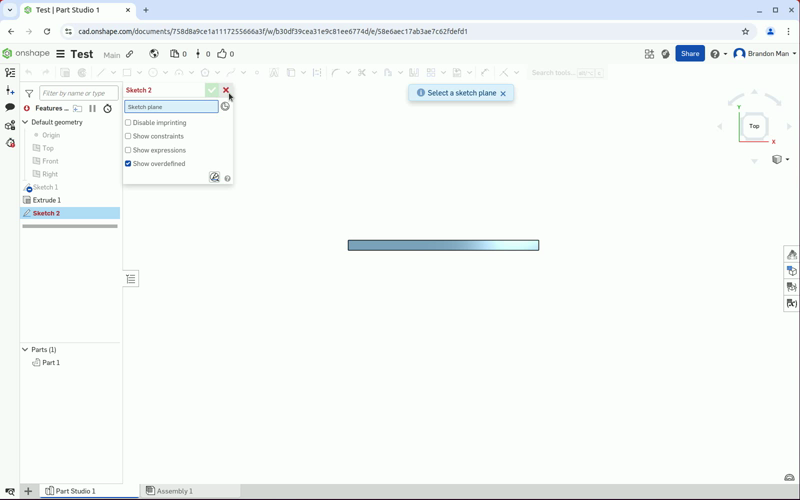
mouse_move(73, 150)
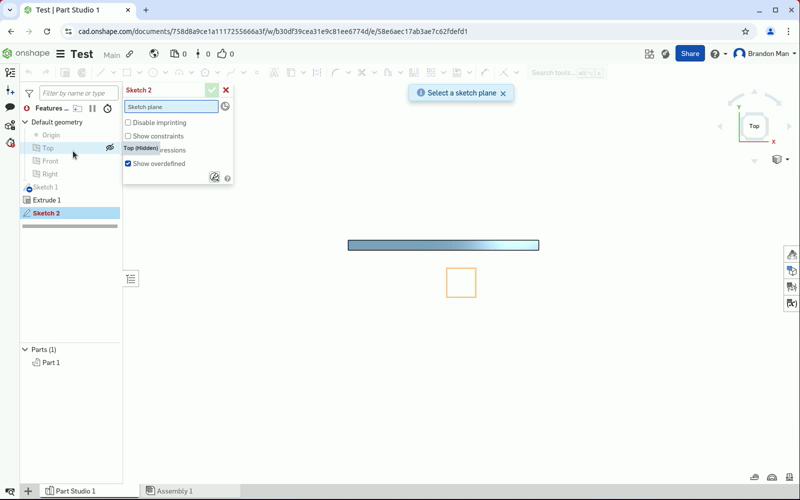
click(73, 150)
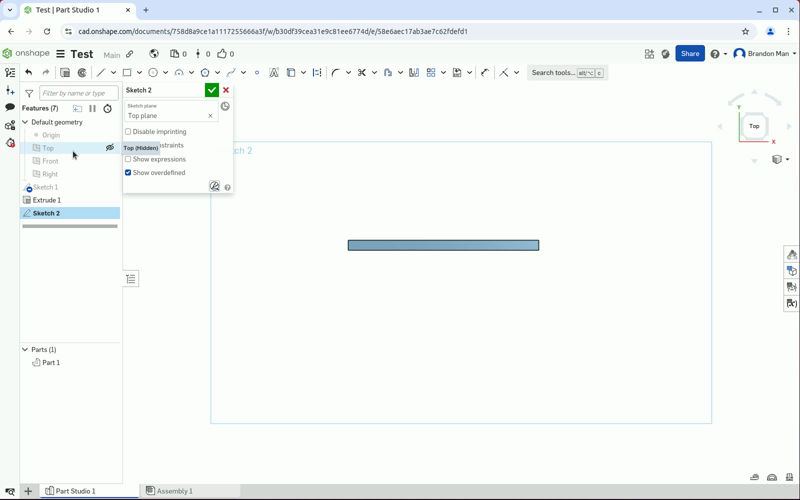
mouse_move(73, 352)
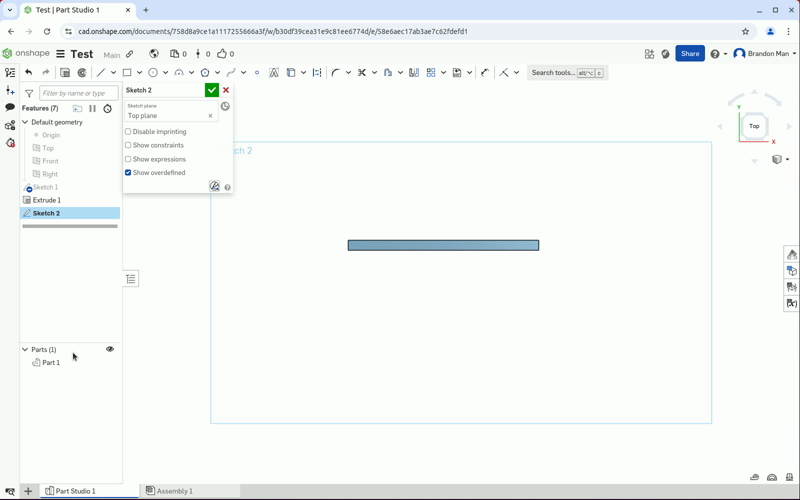
key(y)
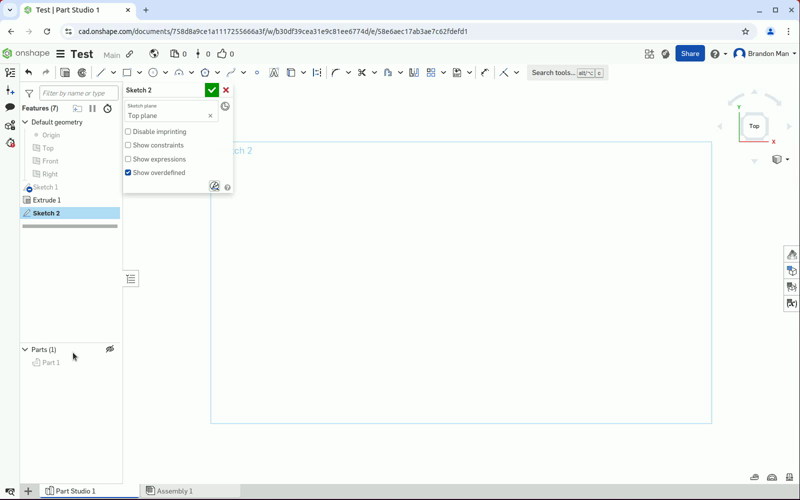
key(l)
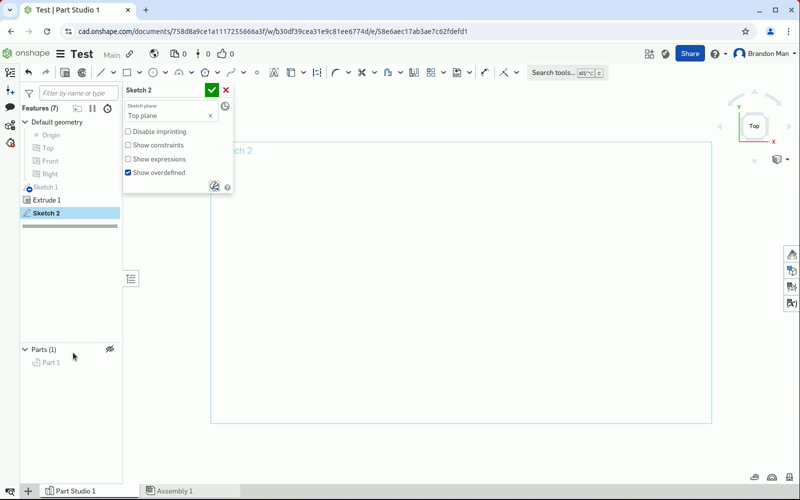
key_down(shift)
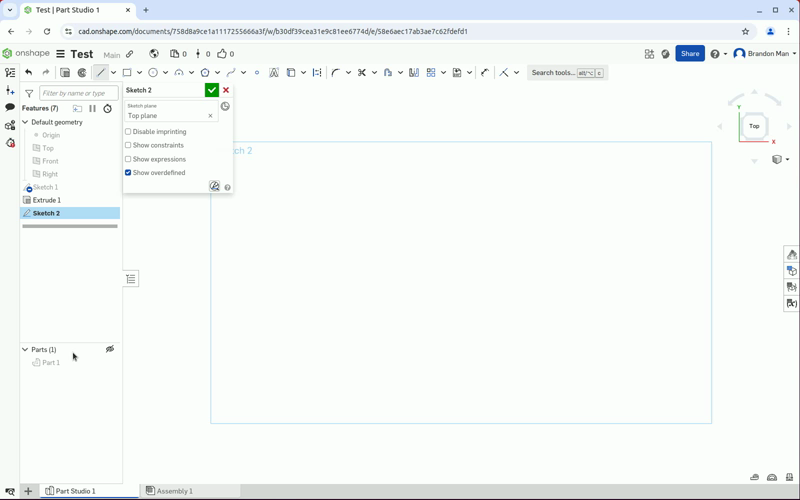
mouse_move(348, 335)
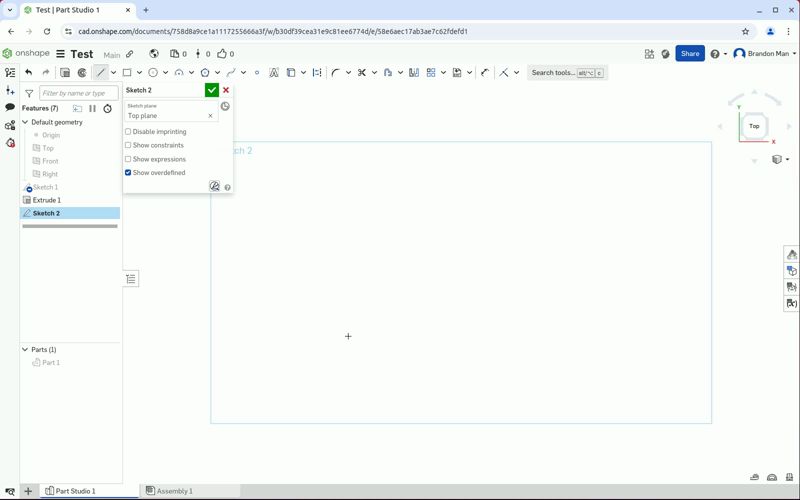
click(348, 335)
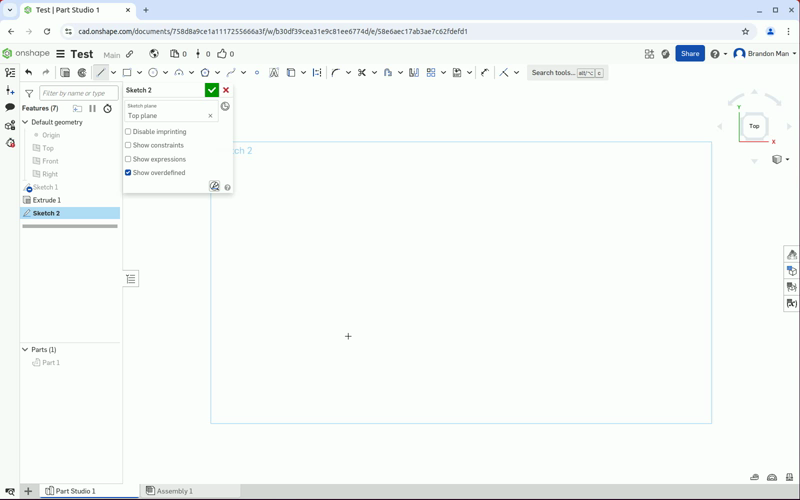
key_up(shift)
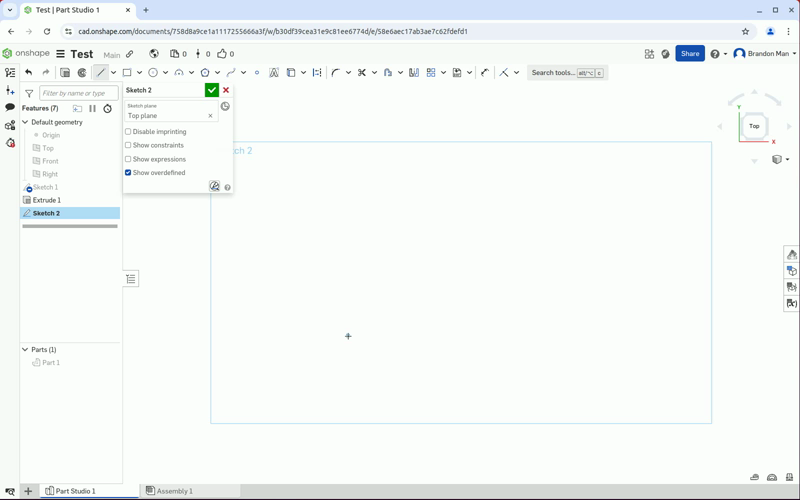
key_down(shift)
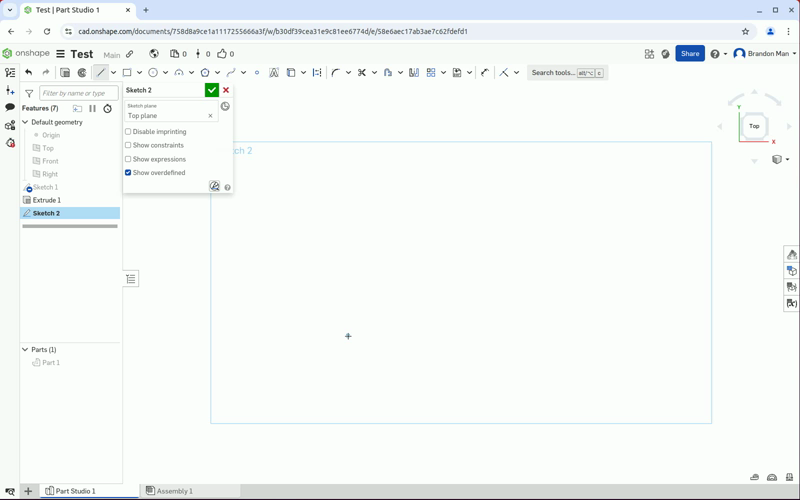
mouse_move(378, 335)
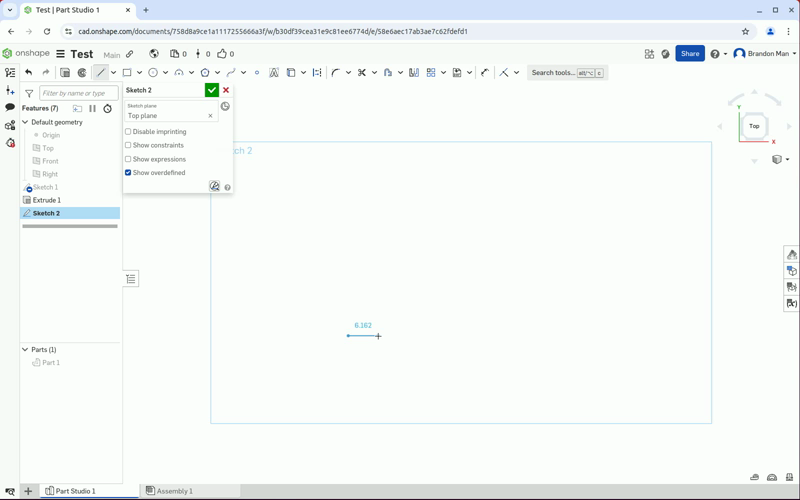
mouse_move(358, 335)
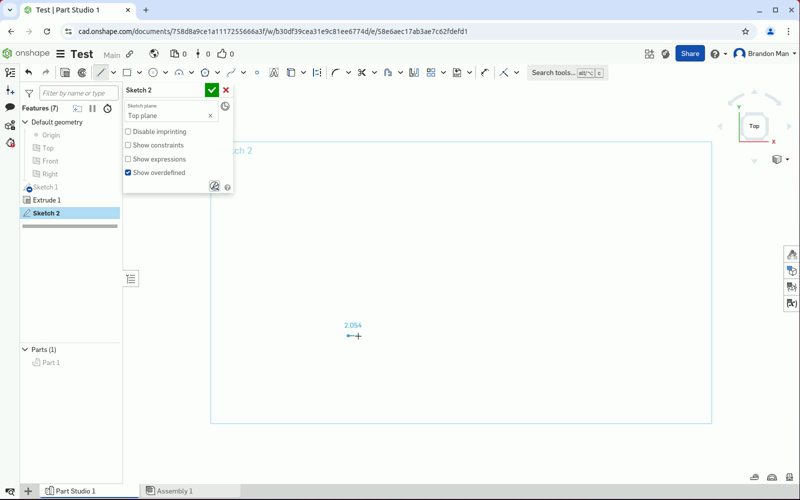
click(358, 335)
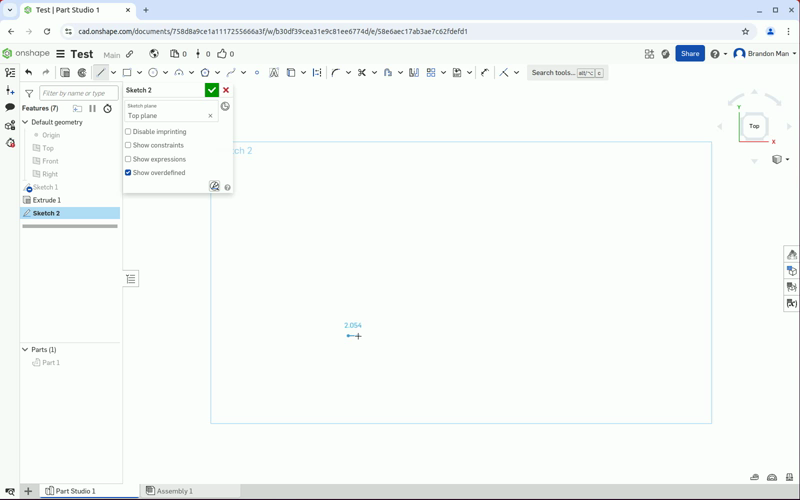
key_up(shift)
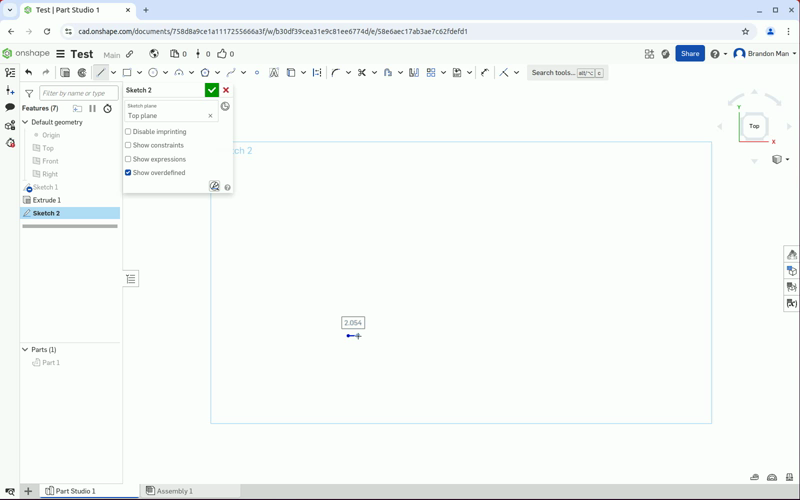
key_down(shift)
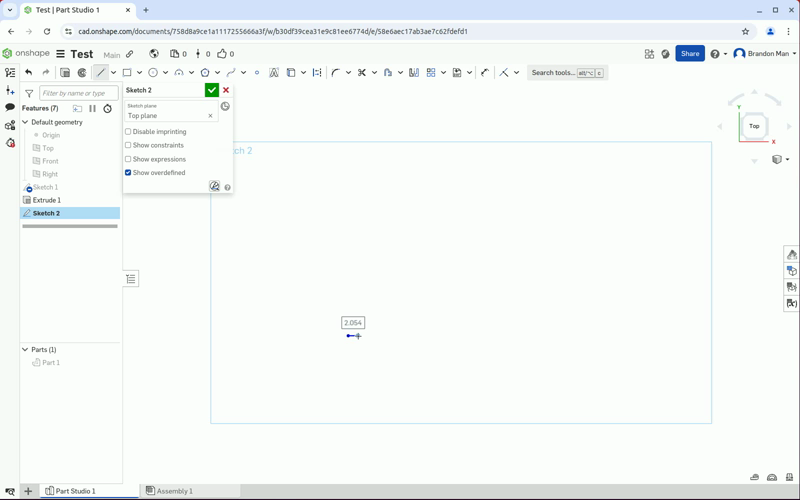
mouse_move(358, 249)
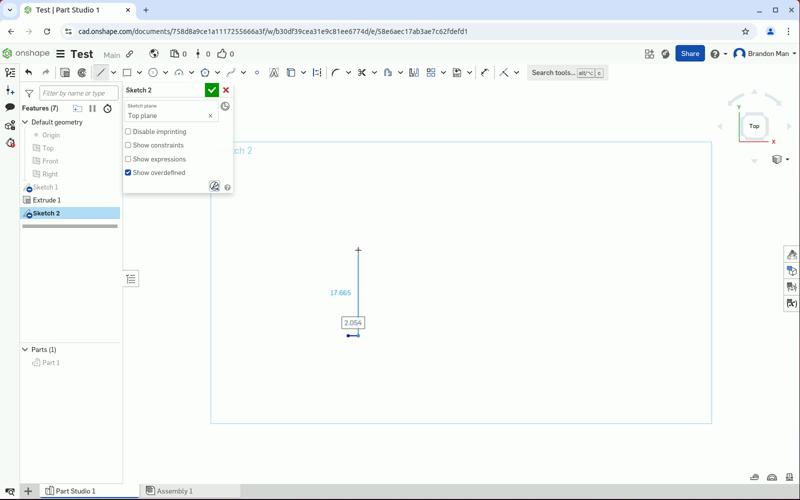
click(358, 249)
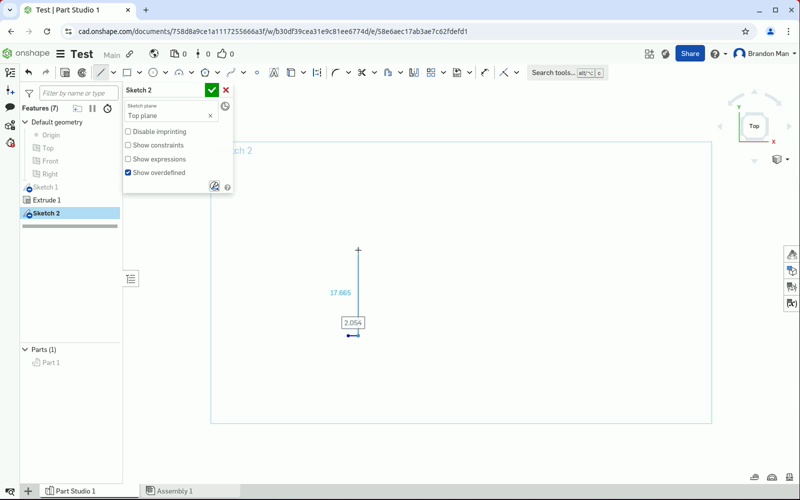
key_up(shift)
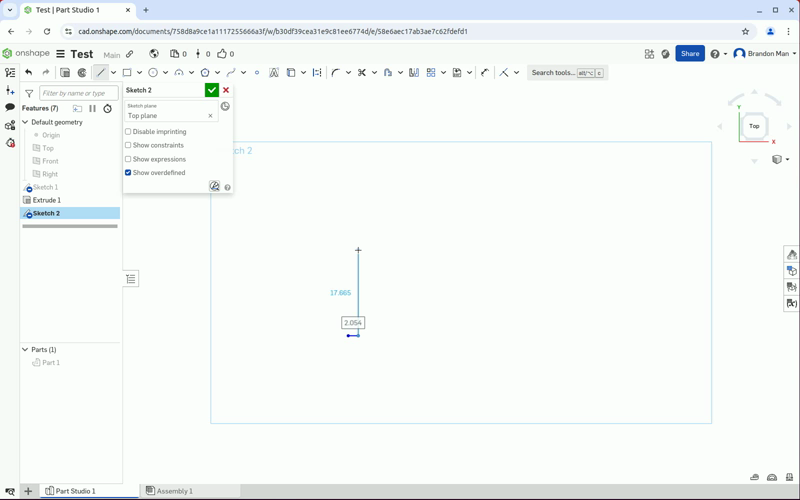
key_down(shift)
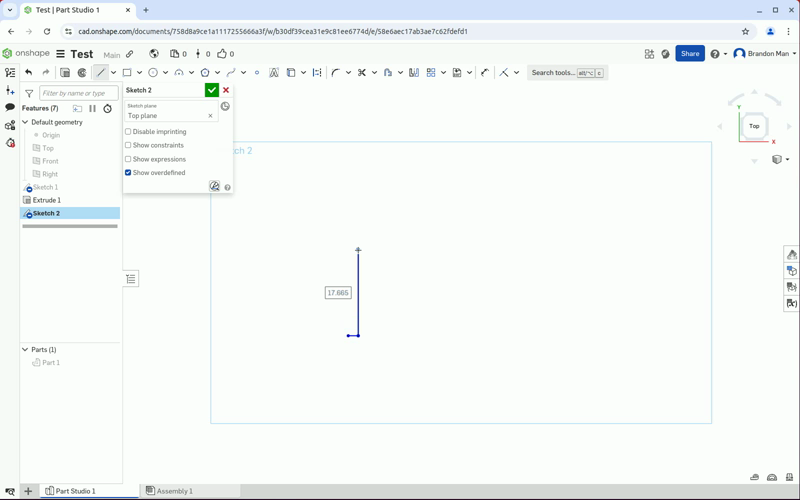
mouse_move(388, 249)
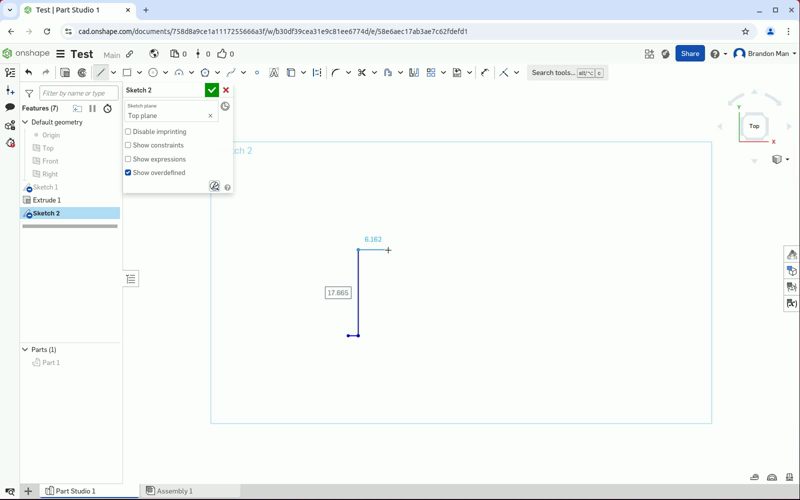
mouse_move(348, 249)
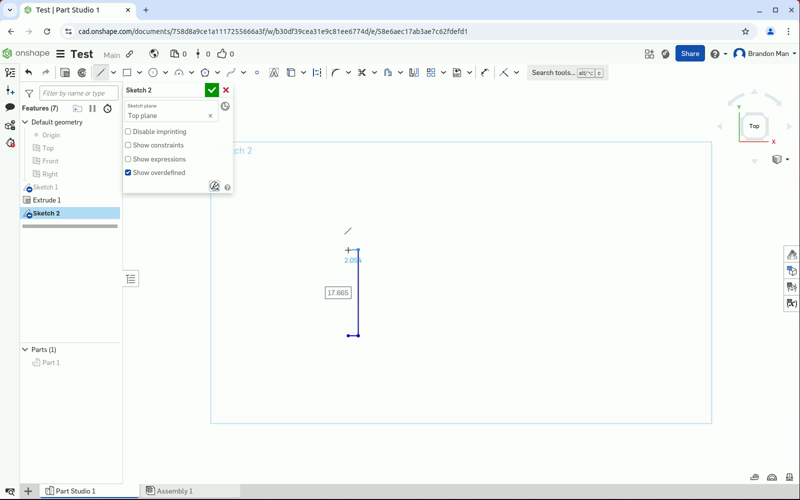
click(348, 249)
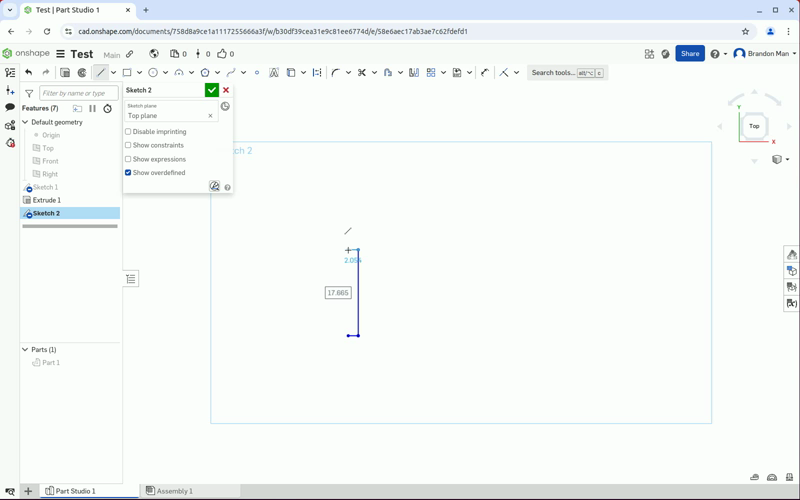
key_up(shift)
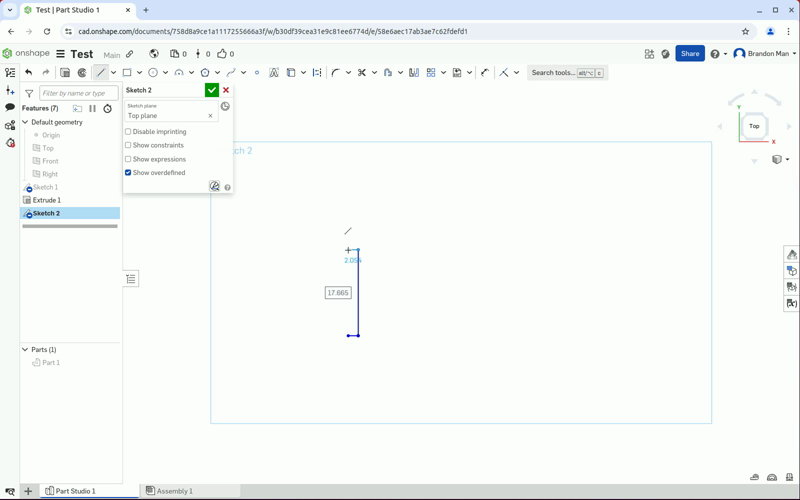
key_down(shift)
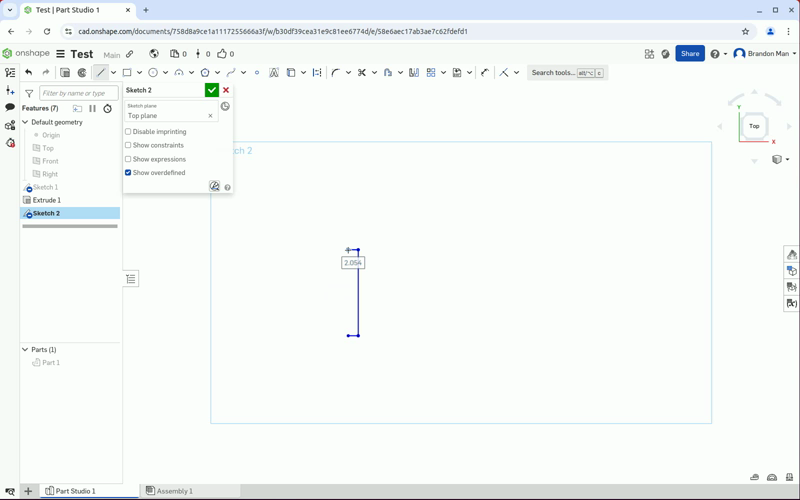
mouse_move(348, 335)
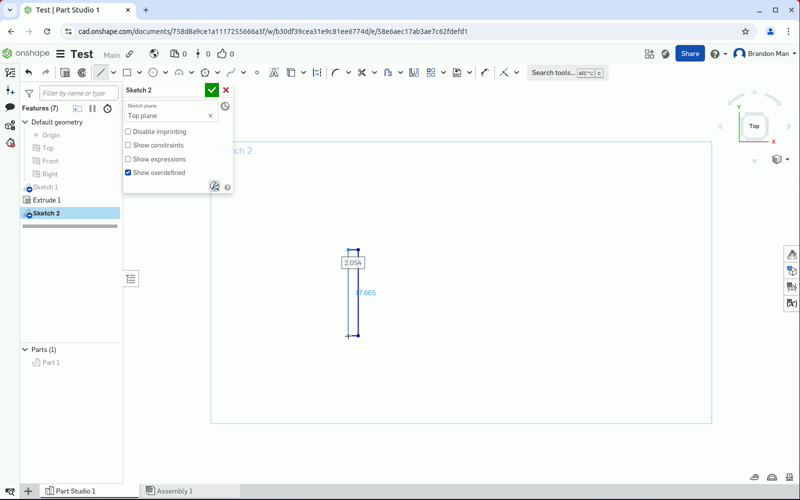
key_up(shift)
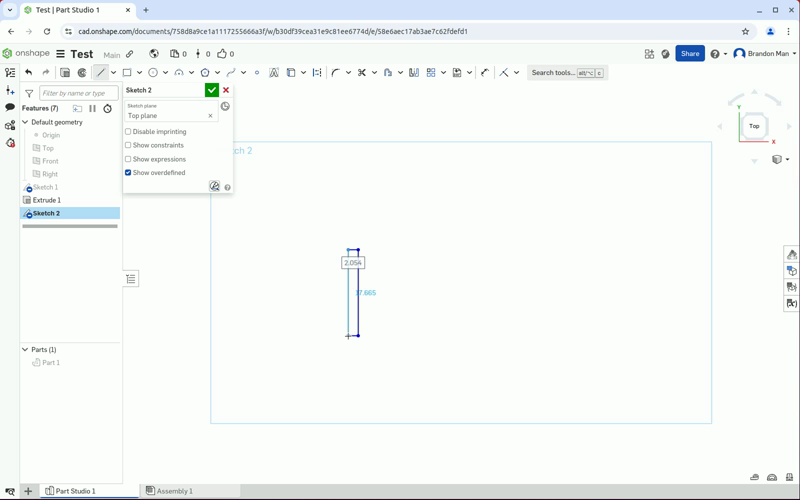
click(348, 335)
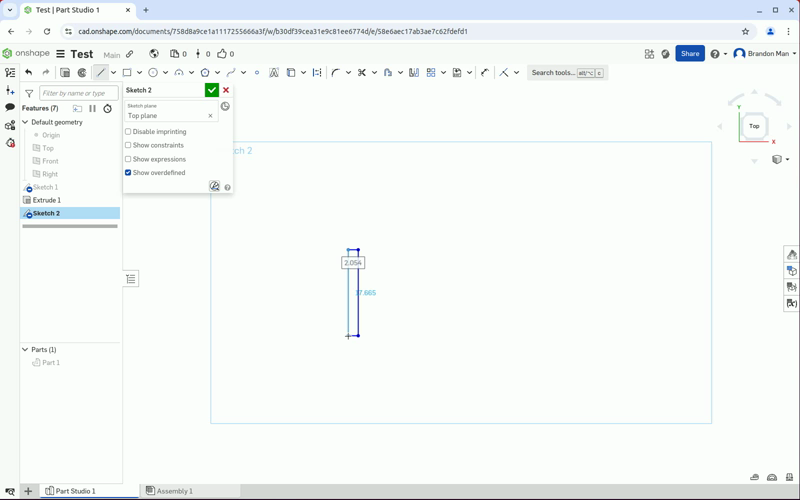
key(esc)
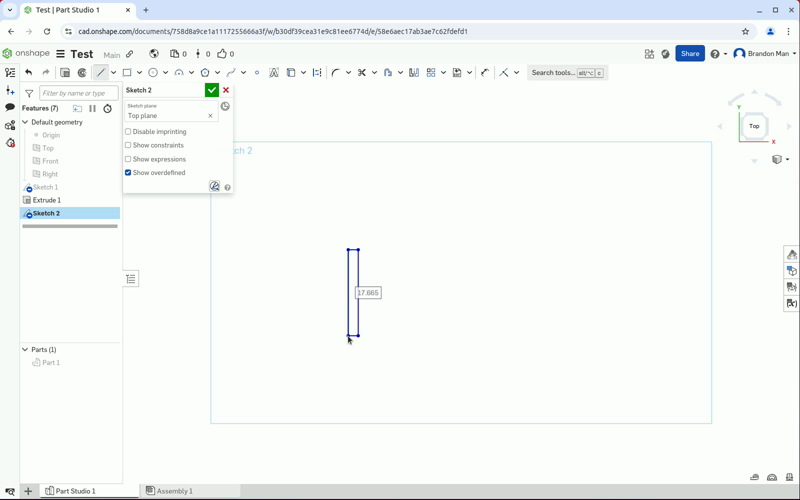
mouse_move(354, 296)
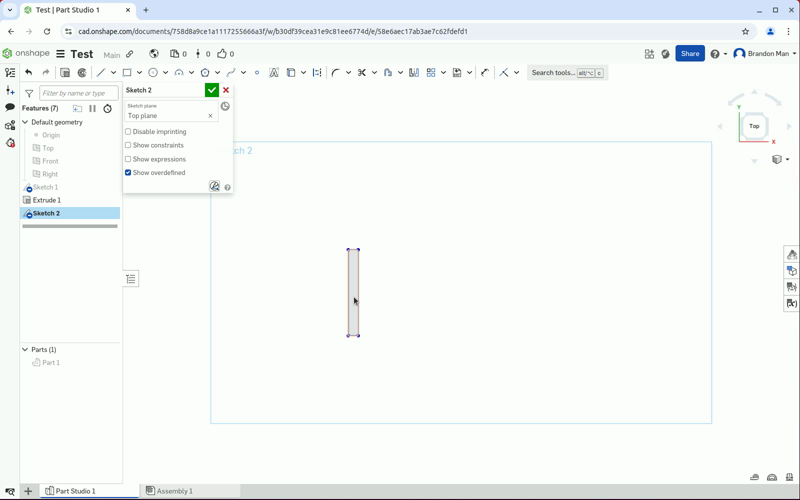
scroll(6)
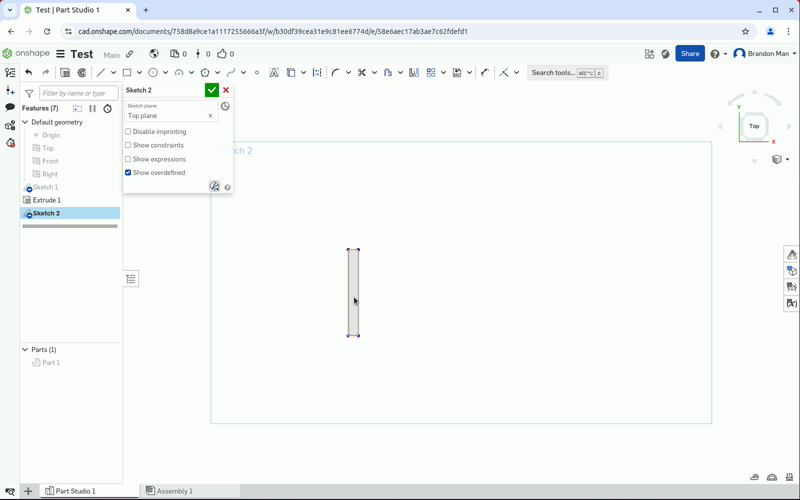
scroll(6)
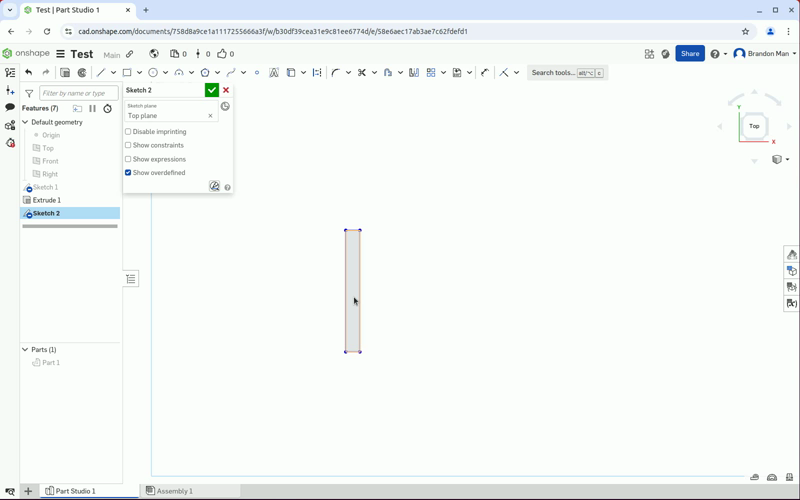
scroll(6)
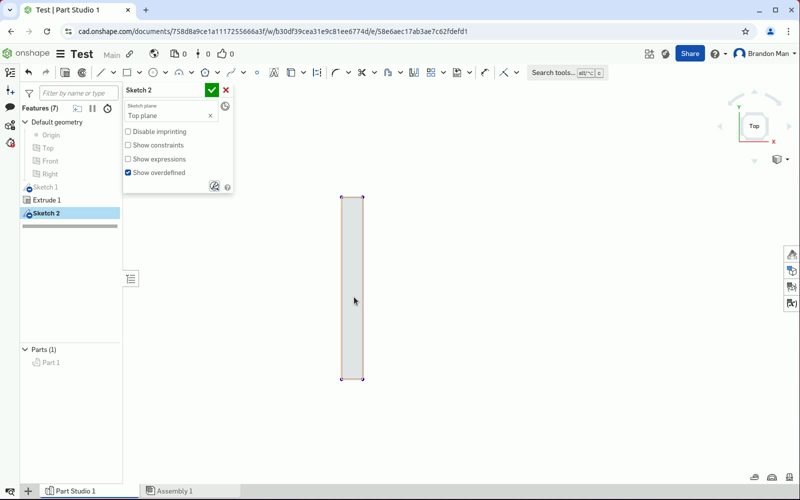
scroll(6)
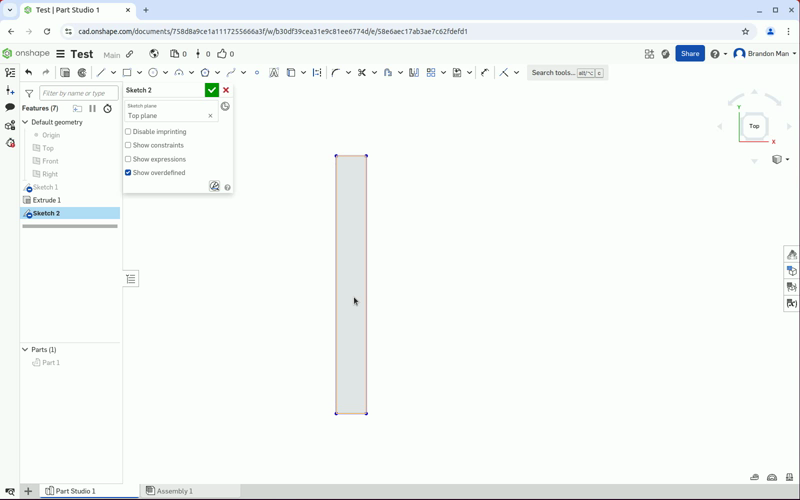
scroll(6)
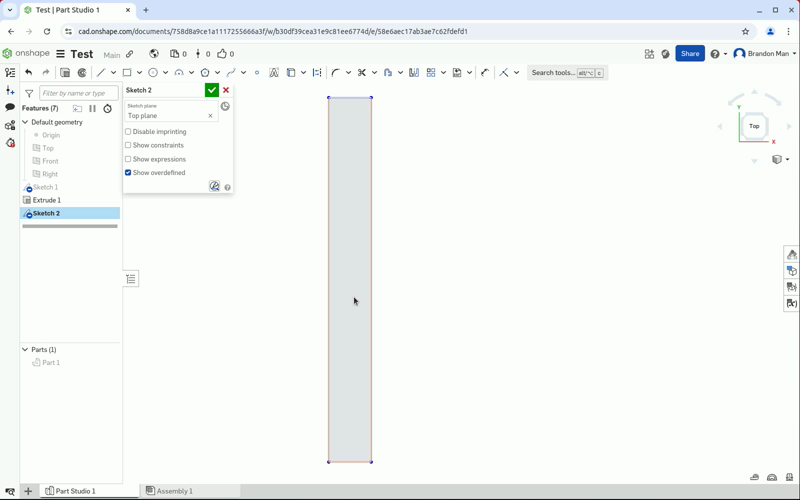
scroll(6)
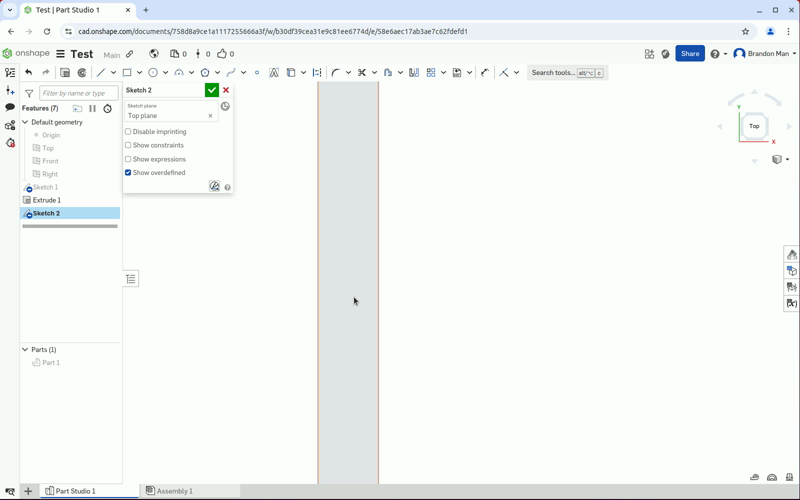
scroll(6)
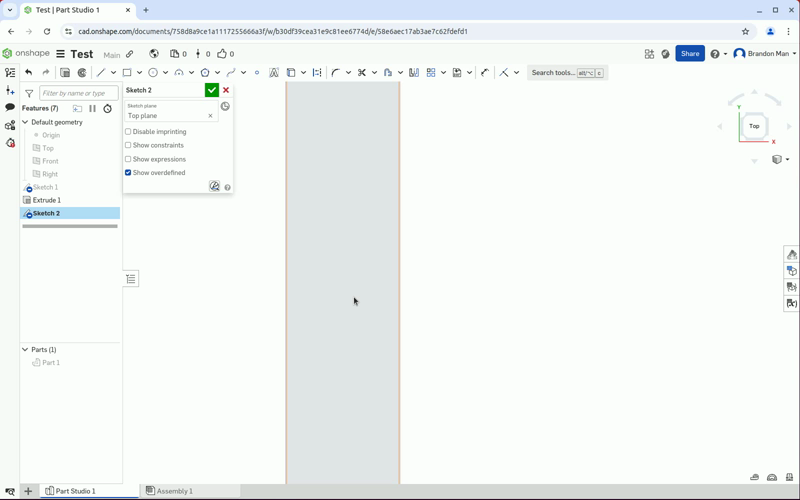
click(354, 296)
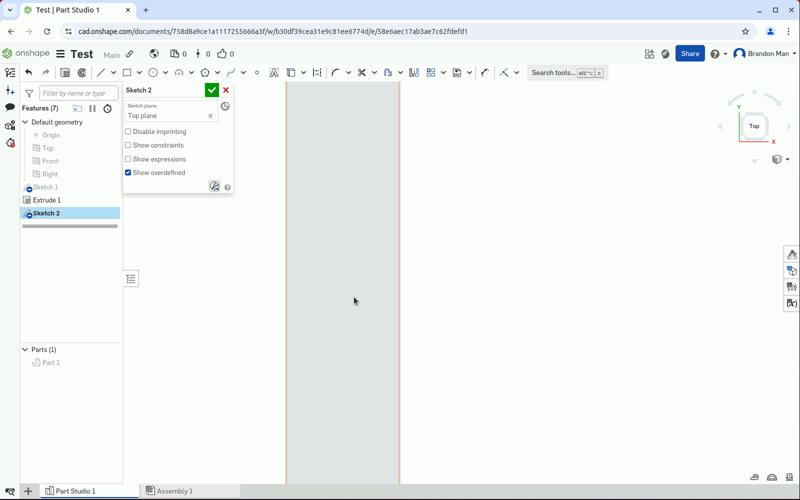
scroll(-6)
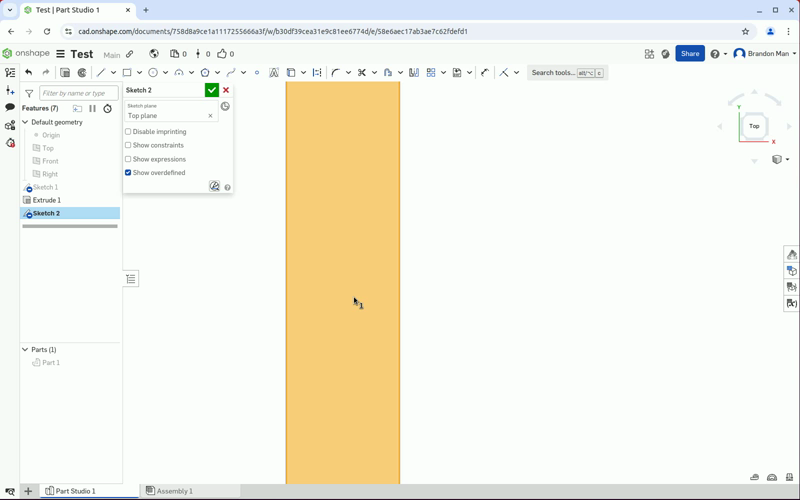
scroll(-6)
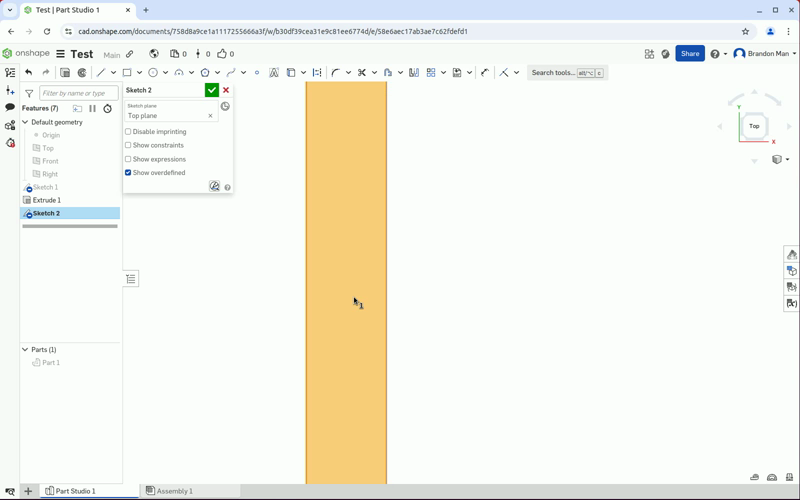
scroll(-6)
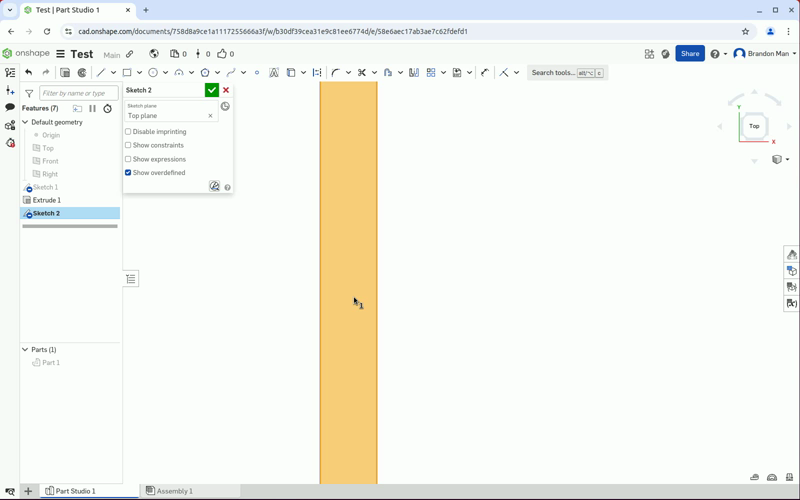
scroll(-6)
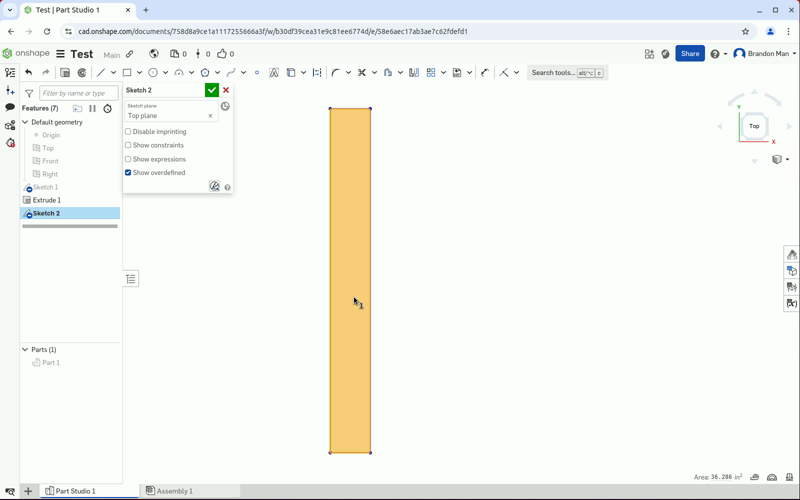
scroll(-6)
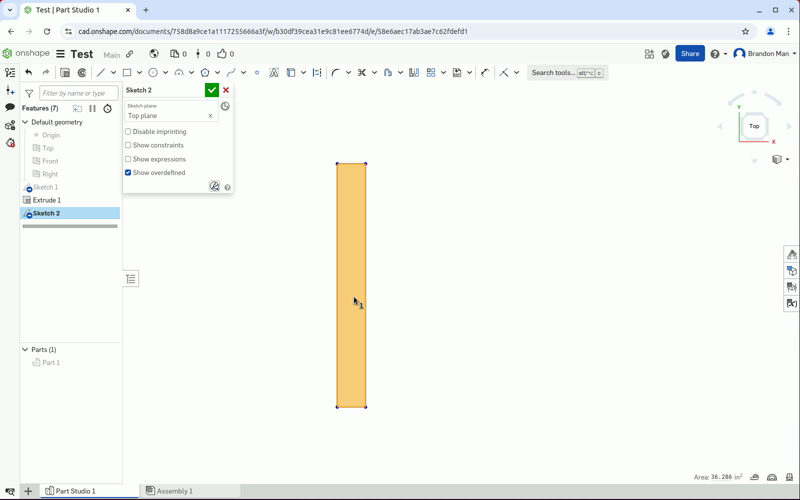
scroll(-6)
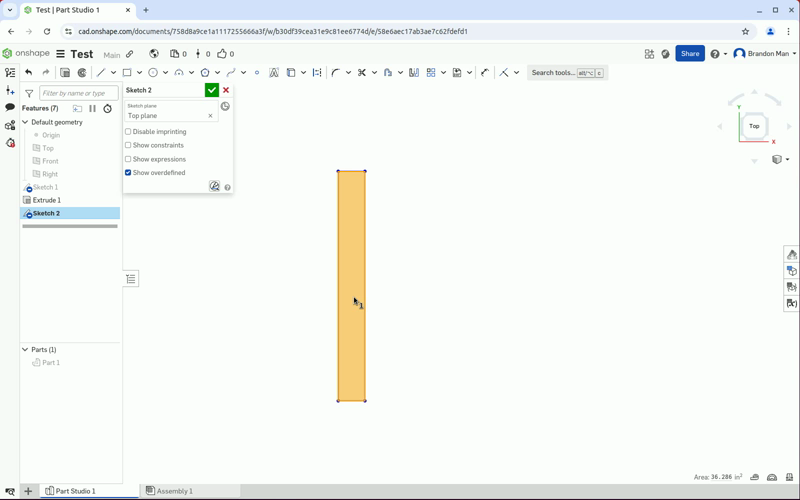
scroll(-6)
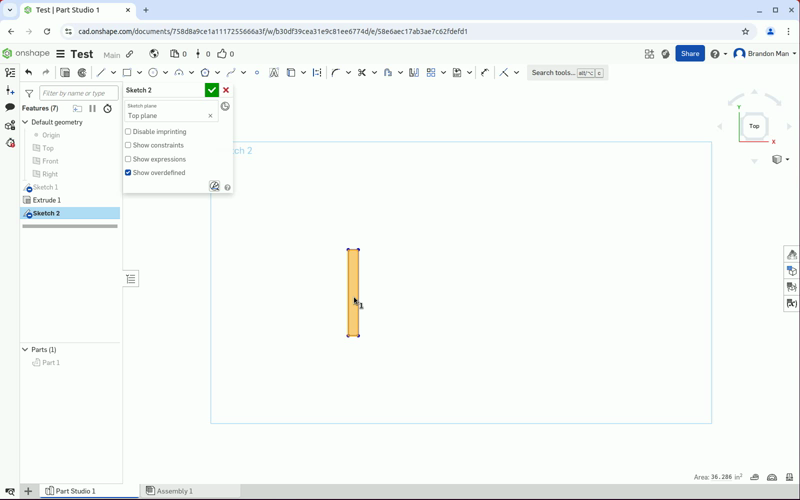
mouse_move(73, 352)
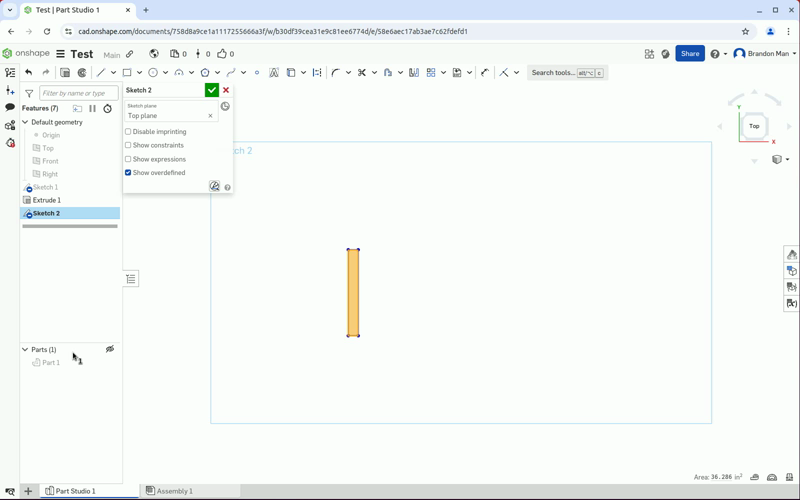
key(shift+y)
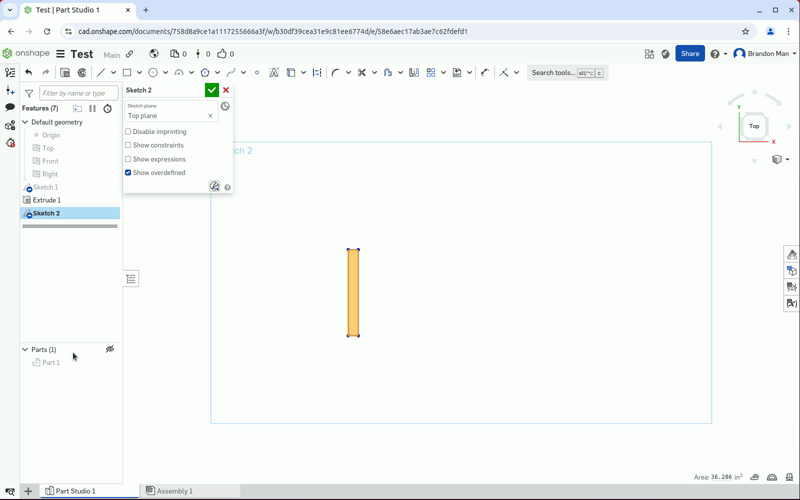
key(shift+e)
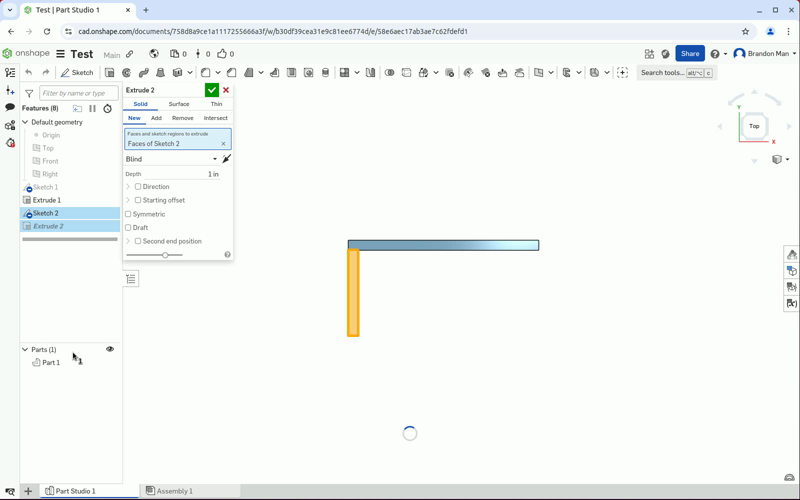
mouse_move(143, 106)
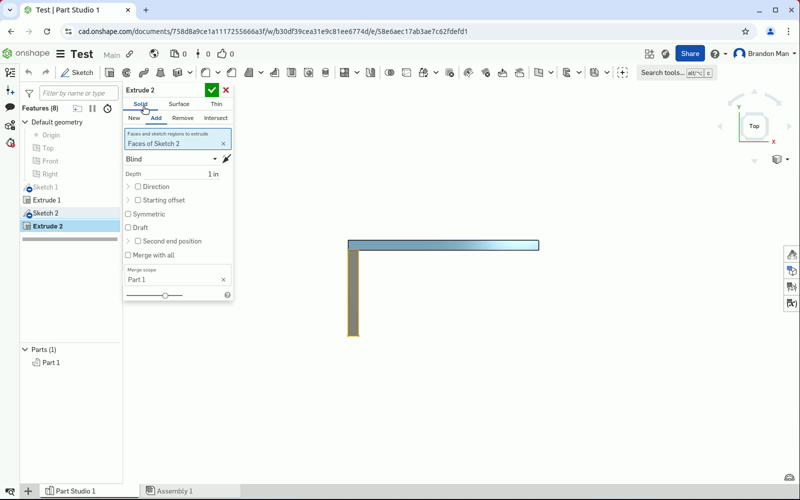
click(143, 106)
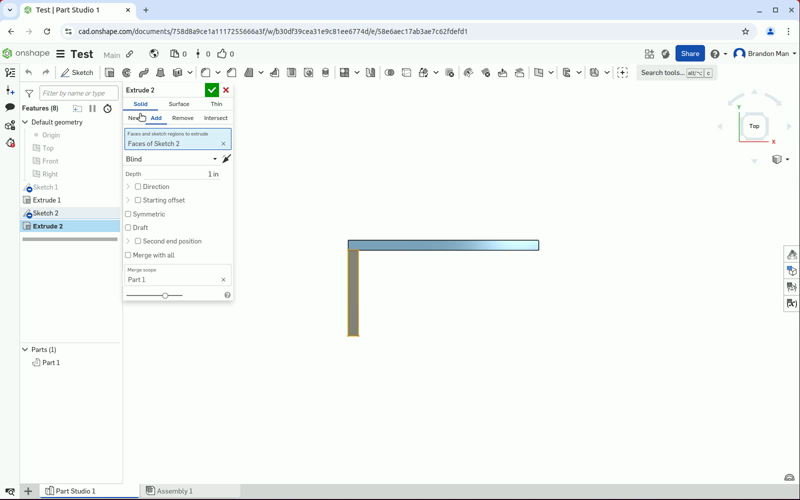
mouse_move(137, 120)
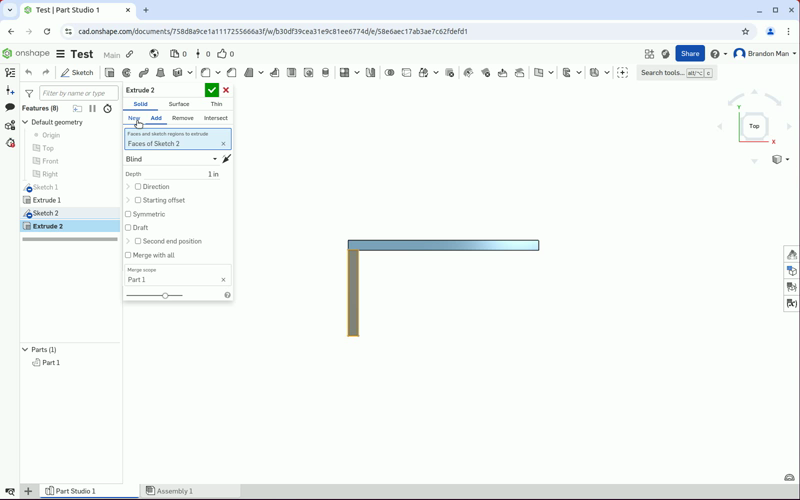
click(137, 120)
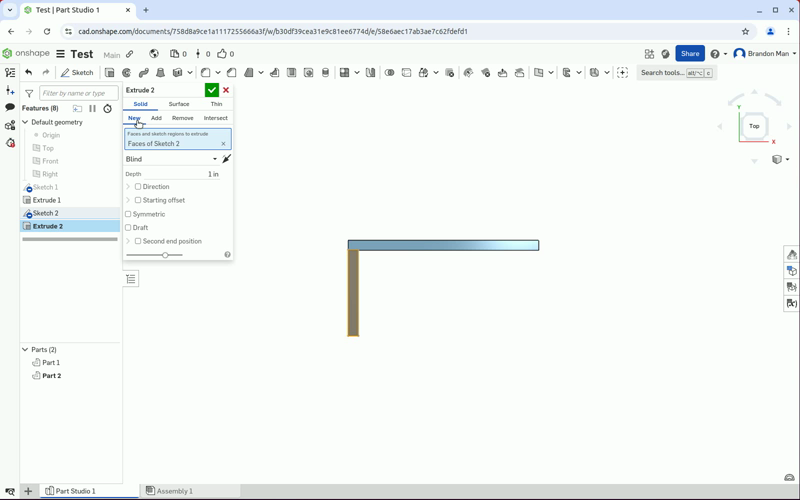
key(tab, 4)
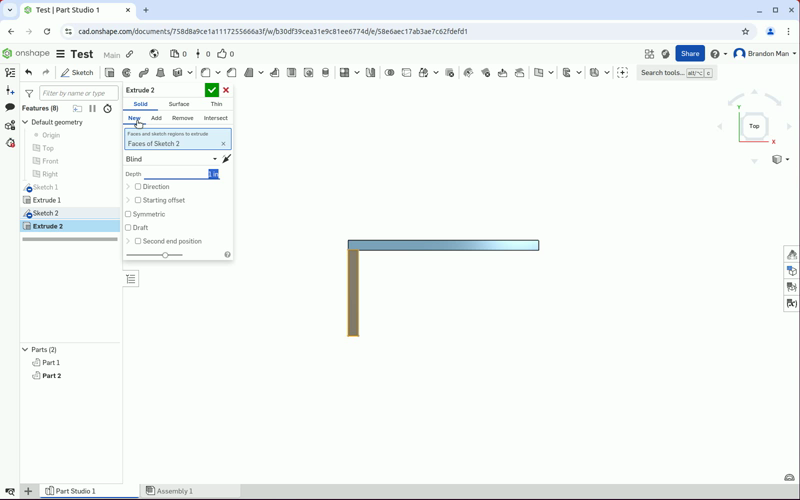
text(19.498)
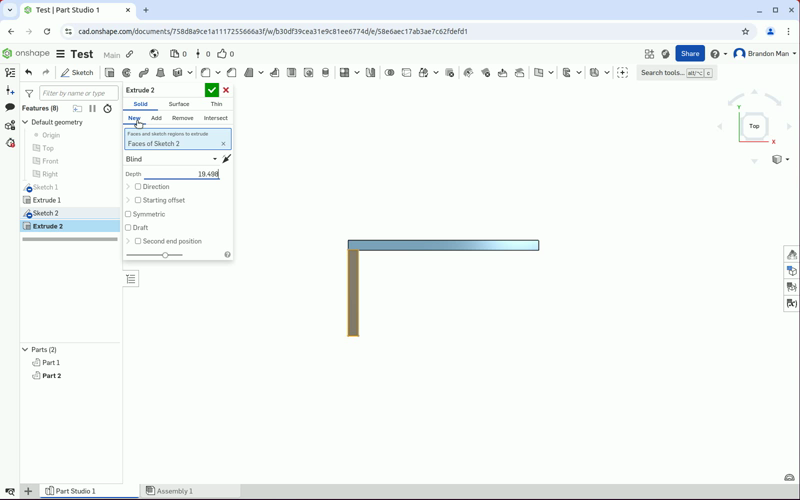
key(enter)
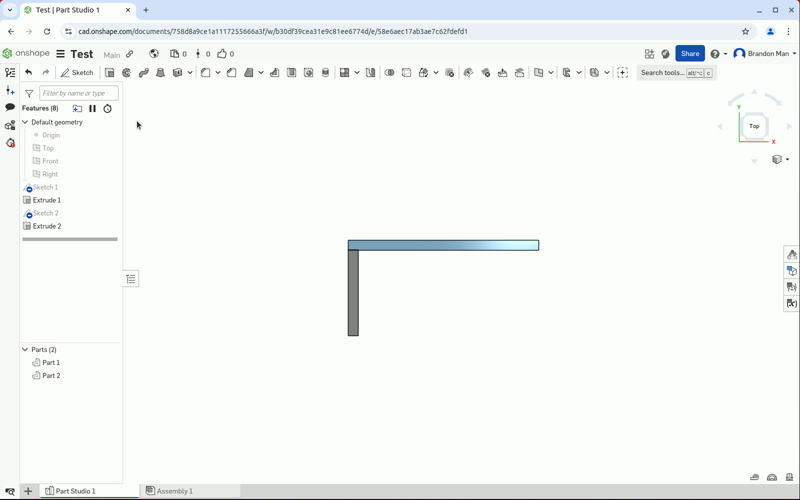
key(shift+h)
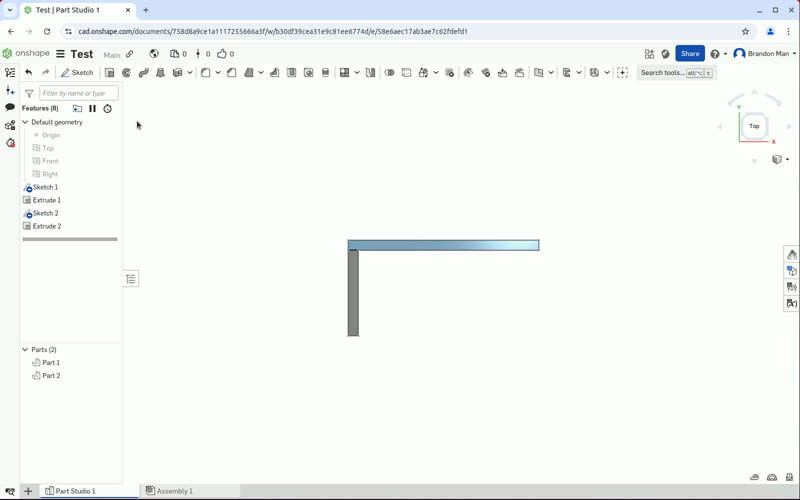
key(shift+h)
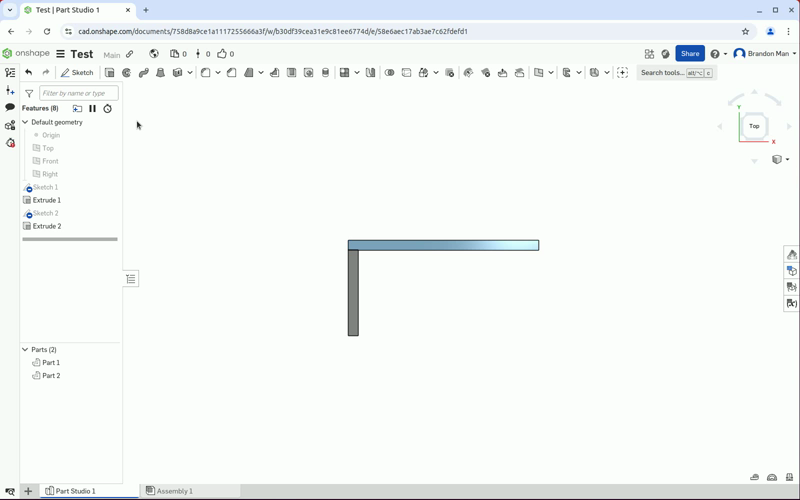
mouse_move(73, 189)
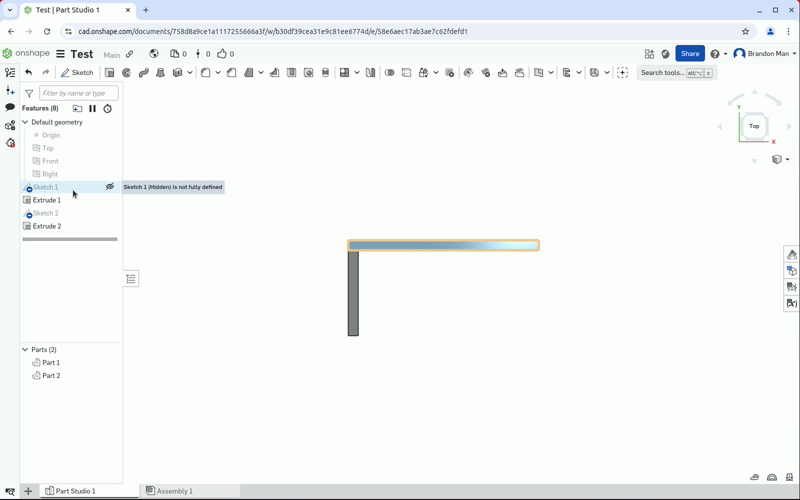
click(73, 189)
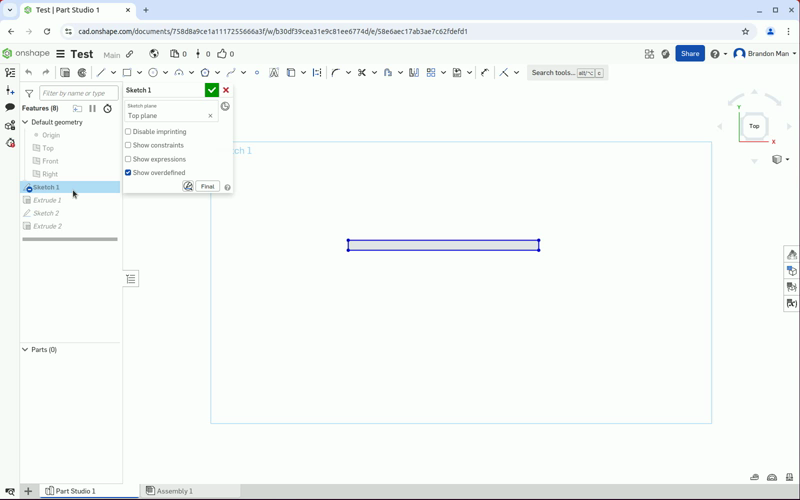
mouse_move(229, 92)
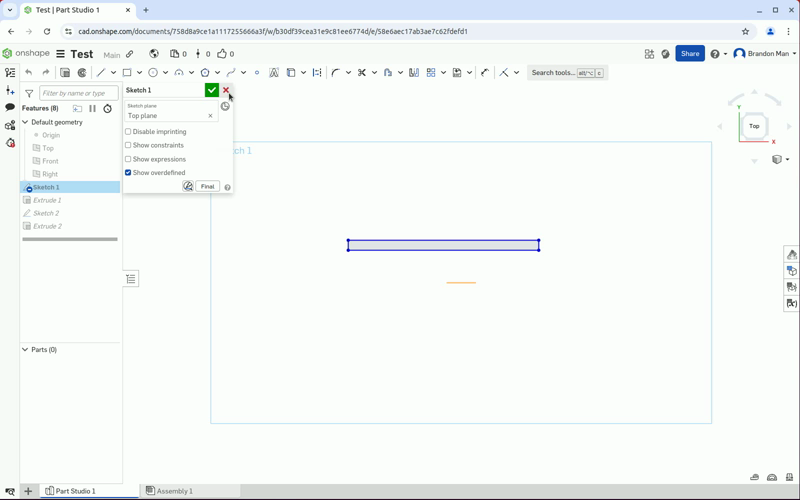
click(229, 92)
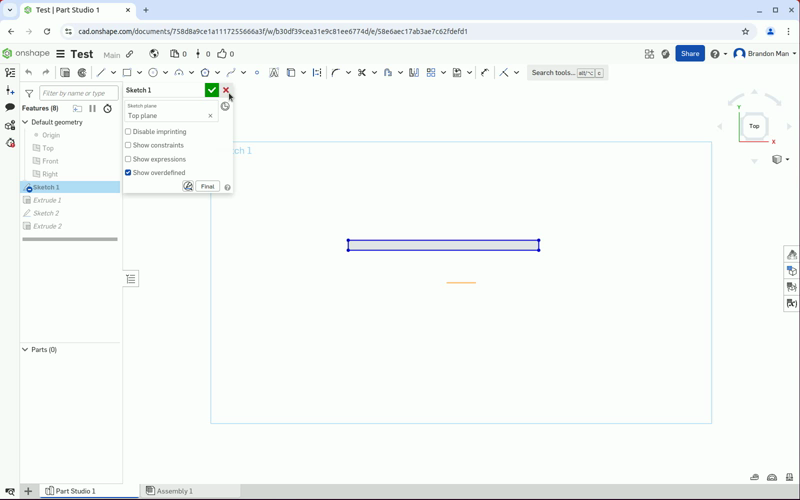
key(shift+s)
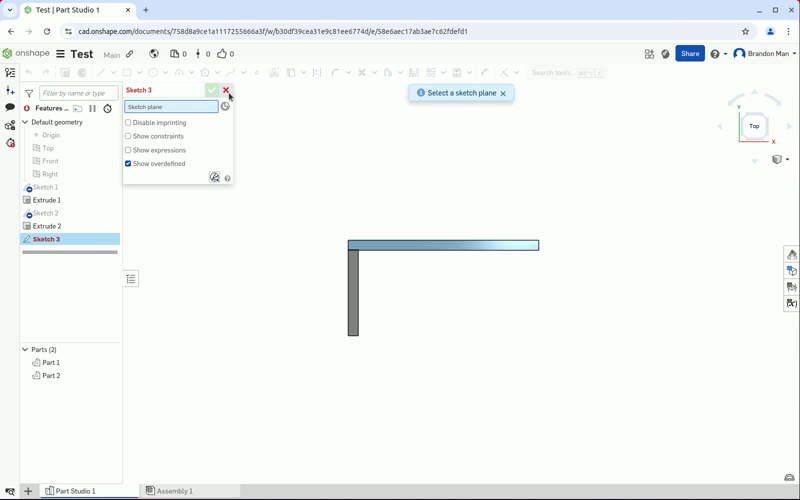
mouse_move(73, 150)
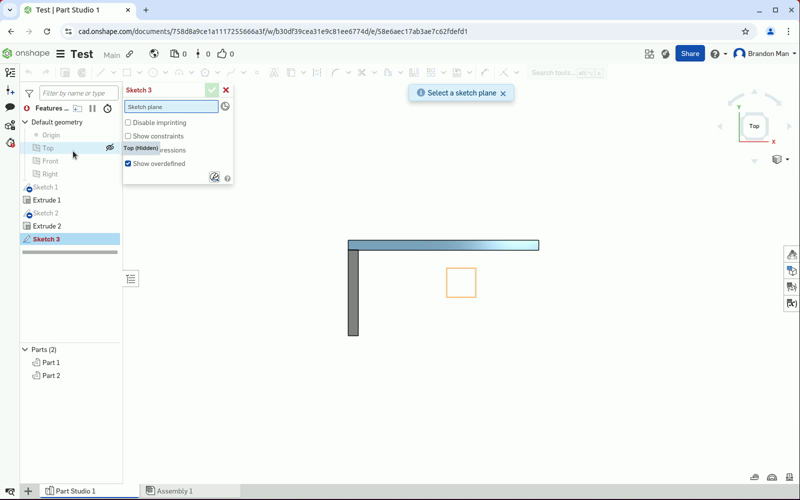
click(73, 150)
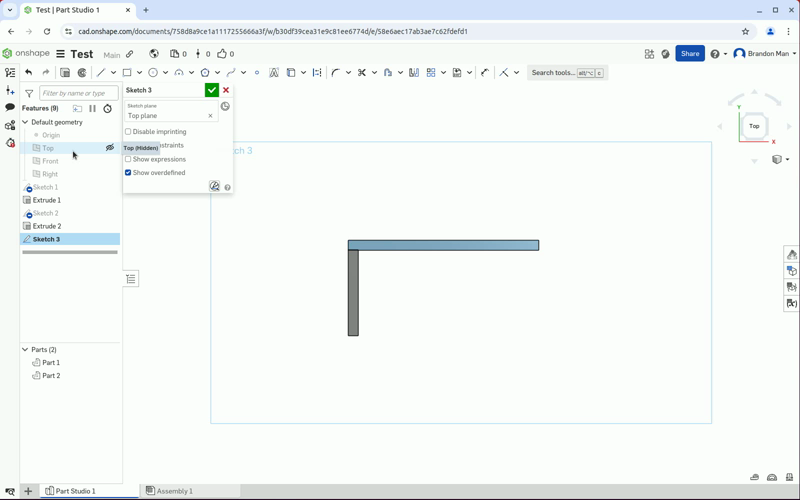
mouse_move(73, 352)
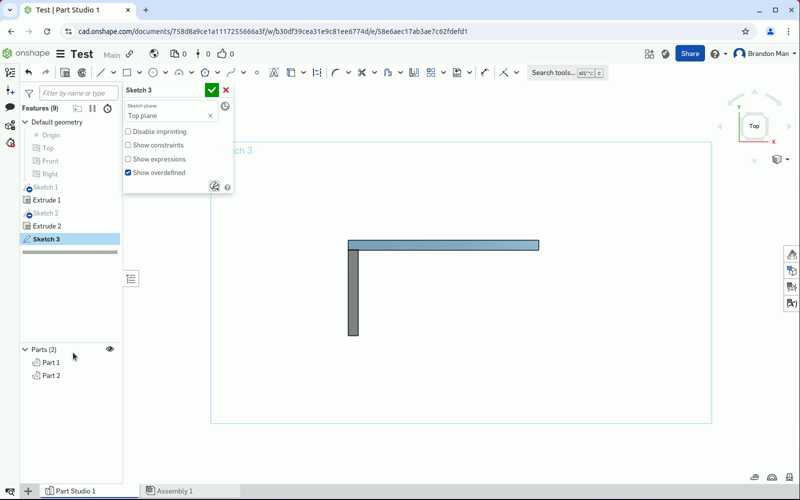
key(y)
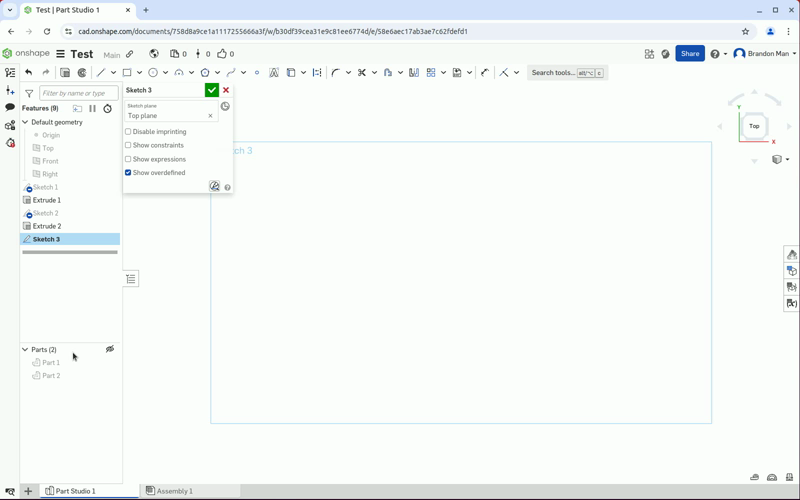
key(l)
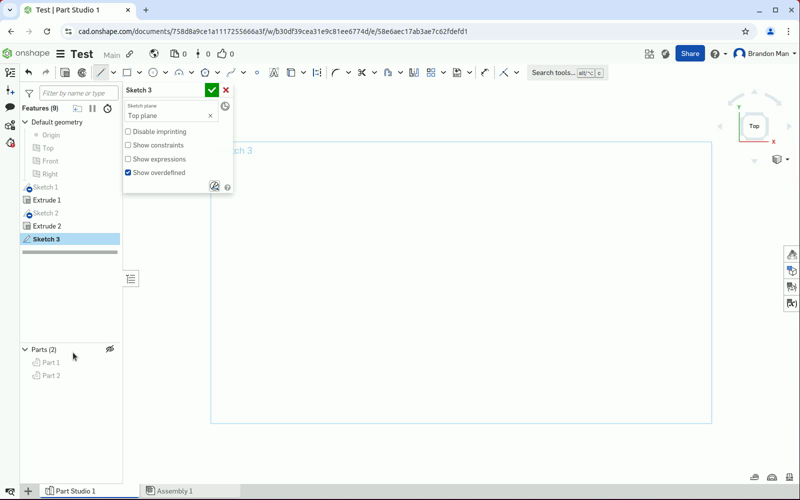
key_down(shift)
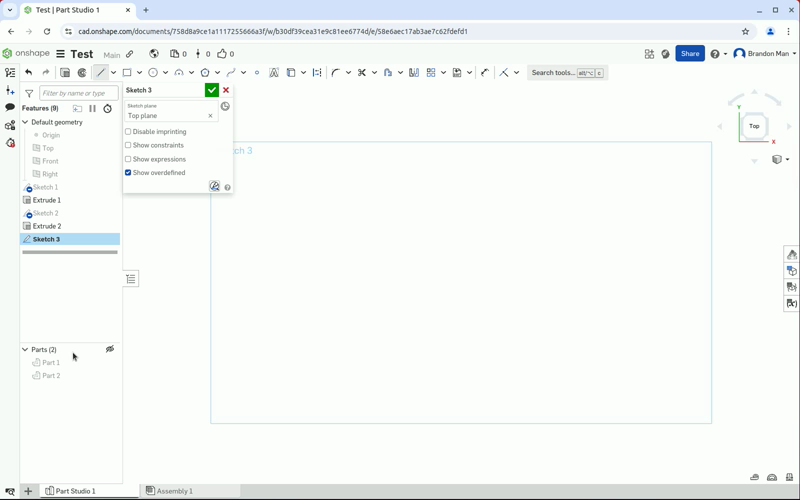
mouse_move(529, 335)
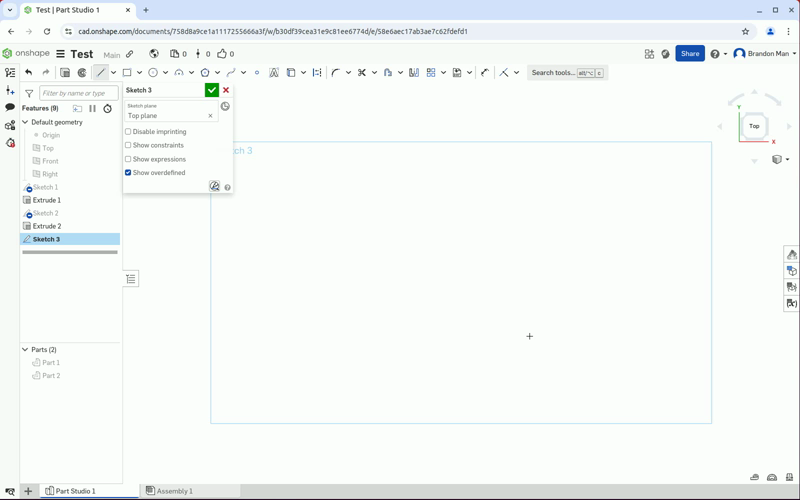
click(529, 335)
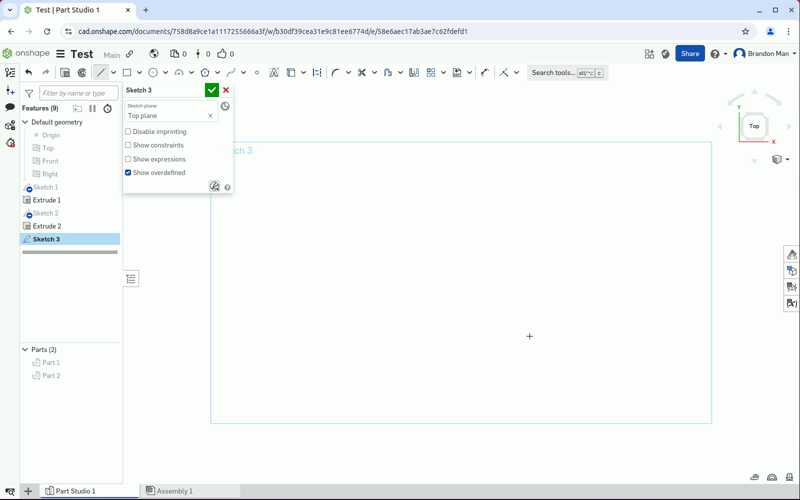
key_up(shift)
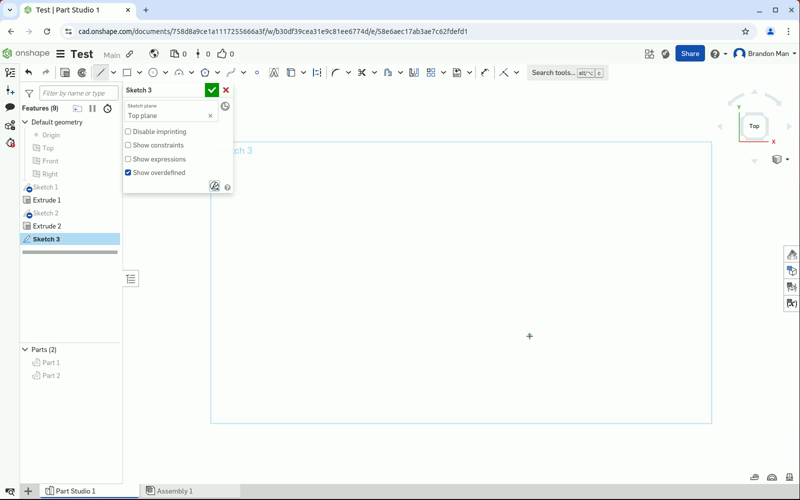
key_down(shift)
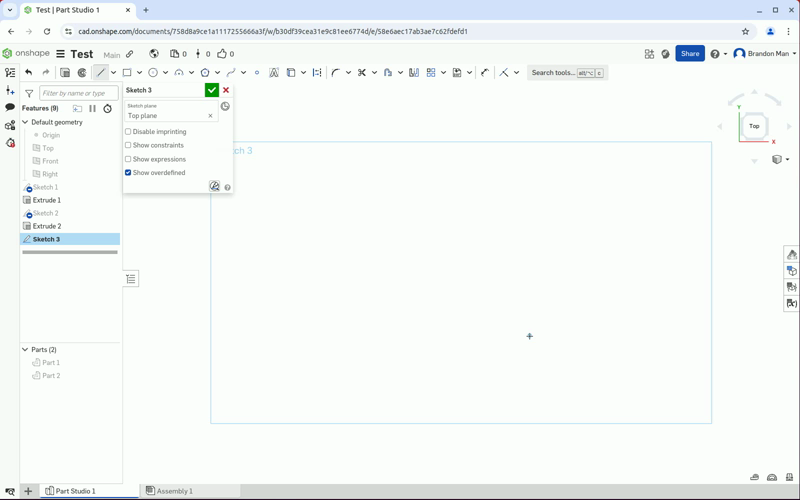
mouse_move(559, 335)
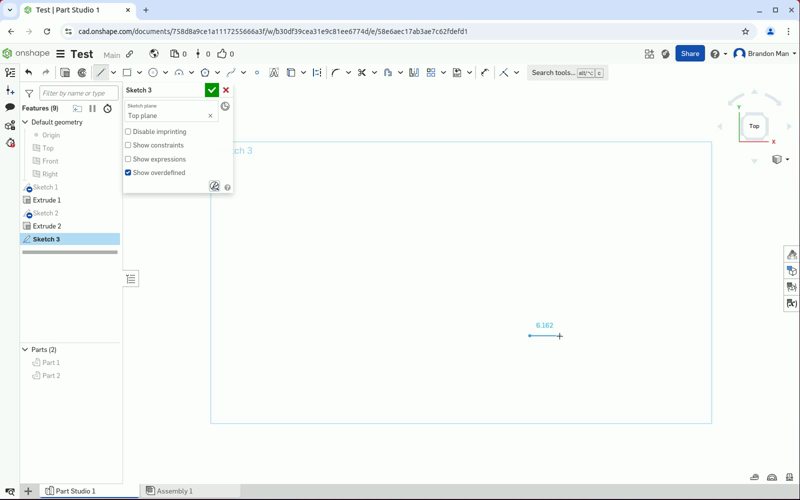
mouse_move(540, 335)
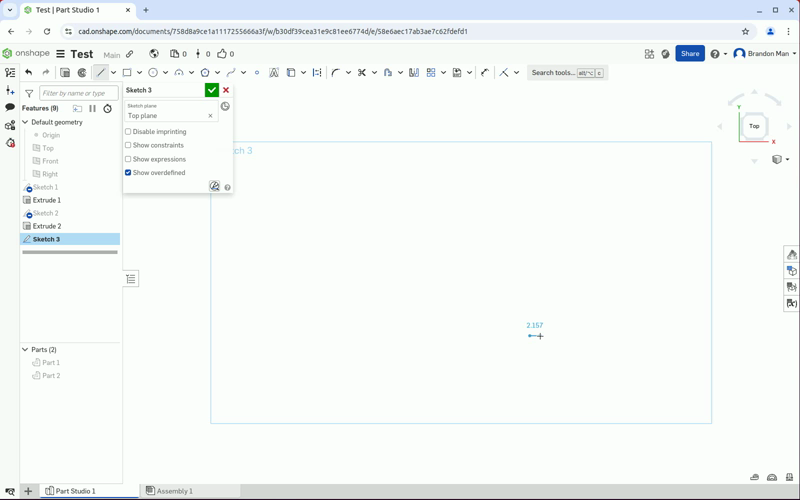
click(540, 335)
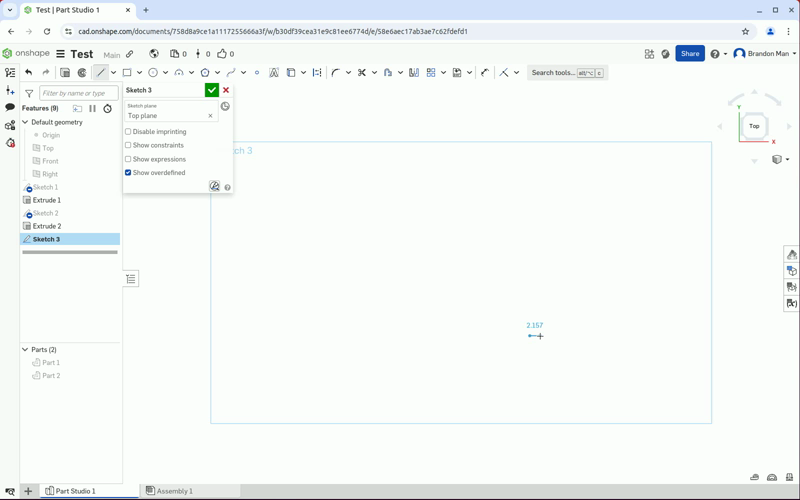
key_up(shift)
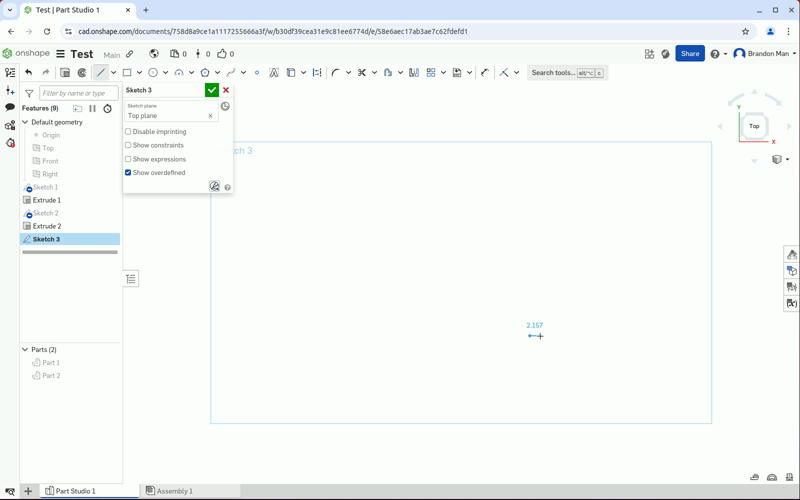
key_down(shift)
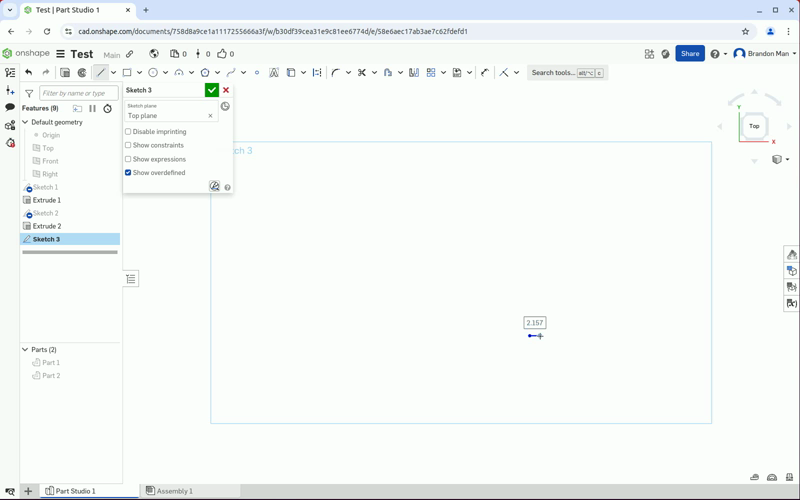
mouse_move(540, 249)
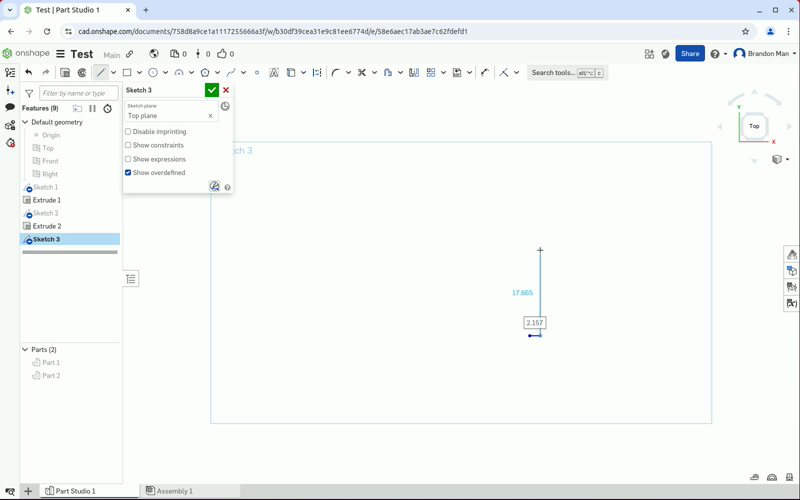
click(540, 249)
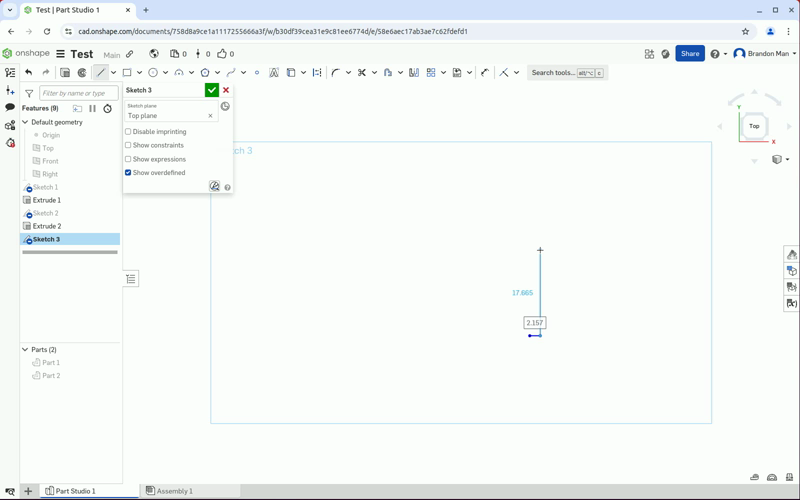
key_up(shift)
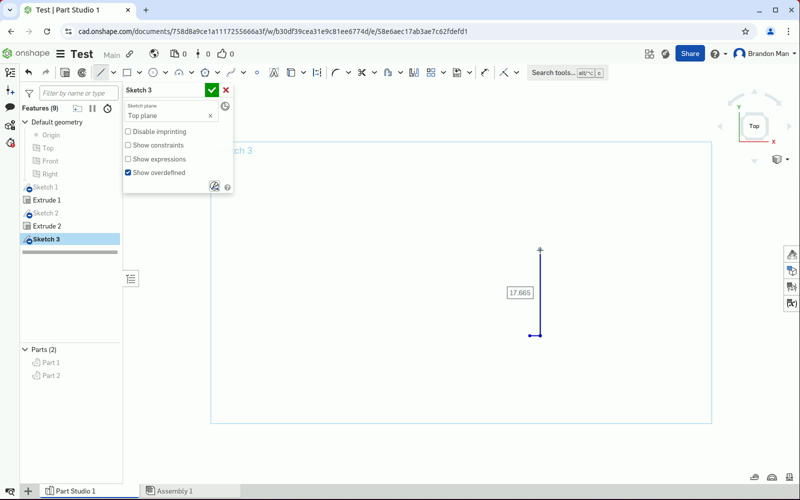
key_down(shift)
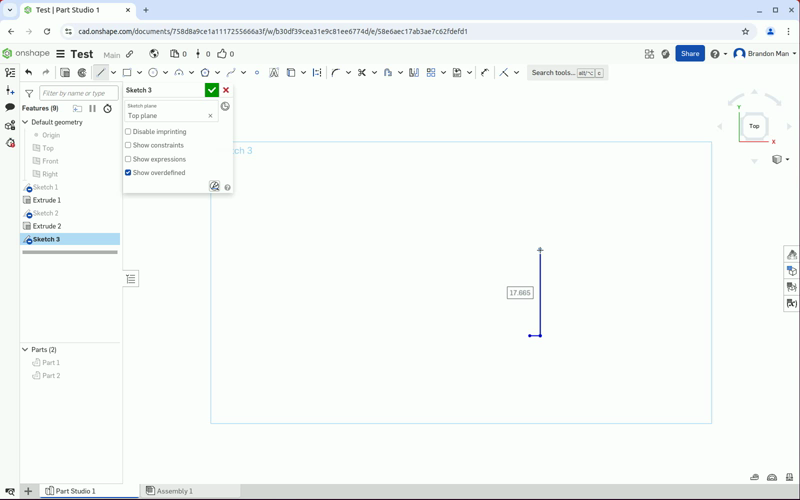
mouse_move(570, 249)
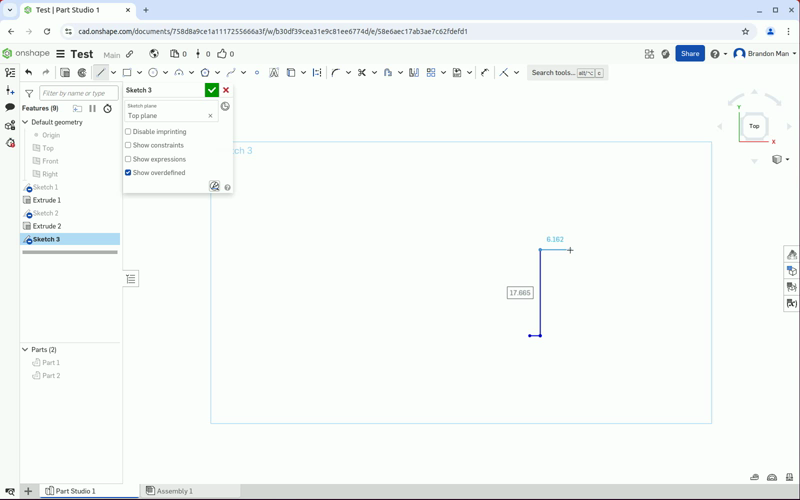
mouse_move(529, 249)
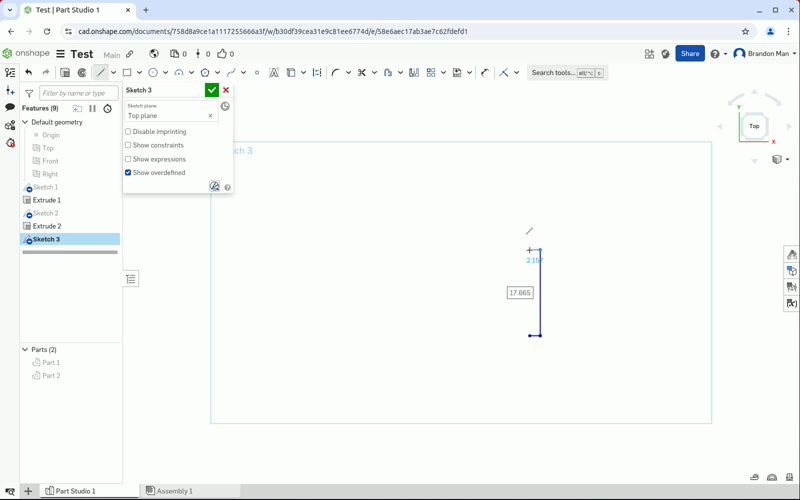
click(529, 249)
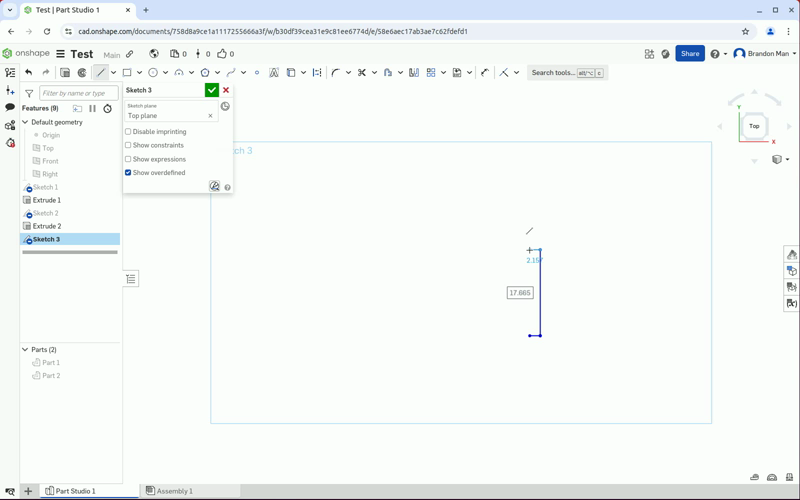
key_up(shift)
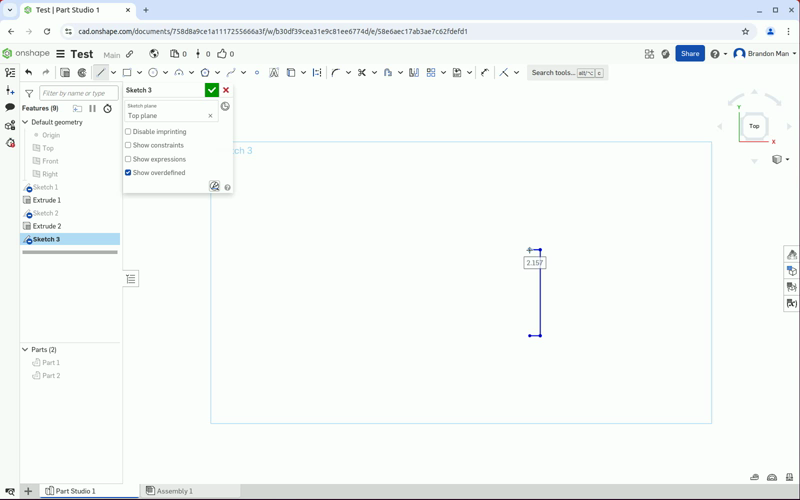
key_down(shift)
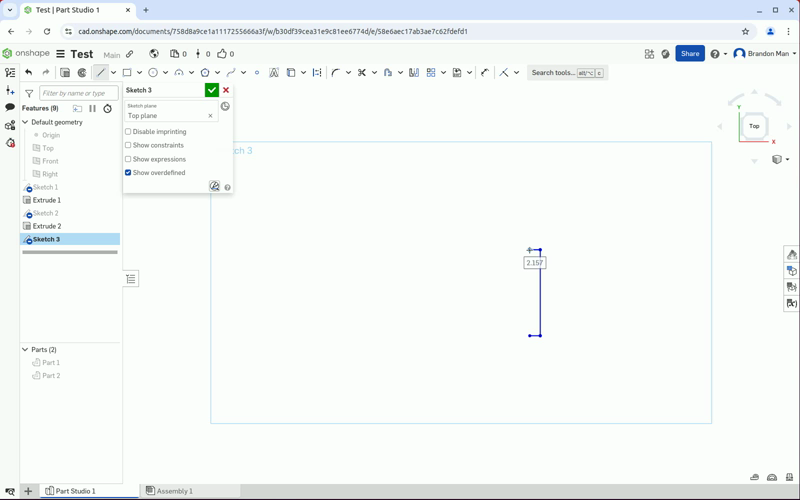
mouse_move(529, 335)
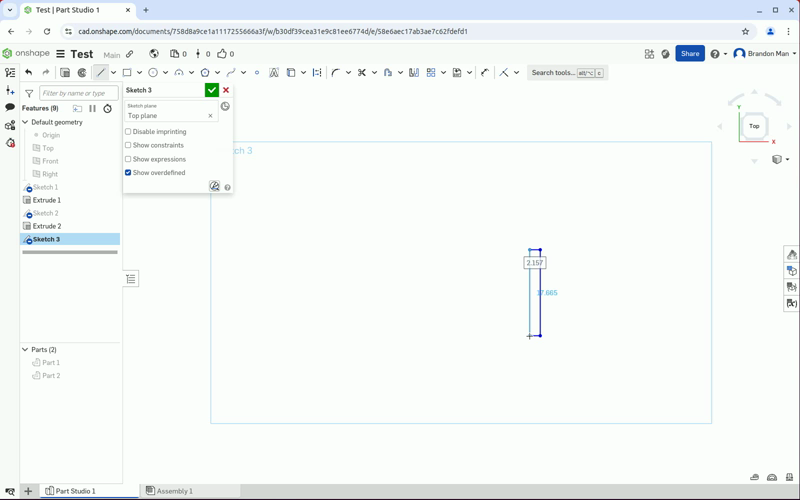
key_up(shift)
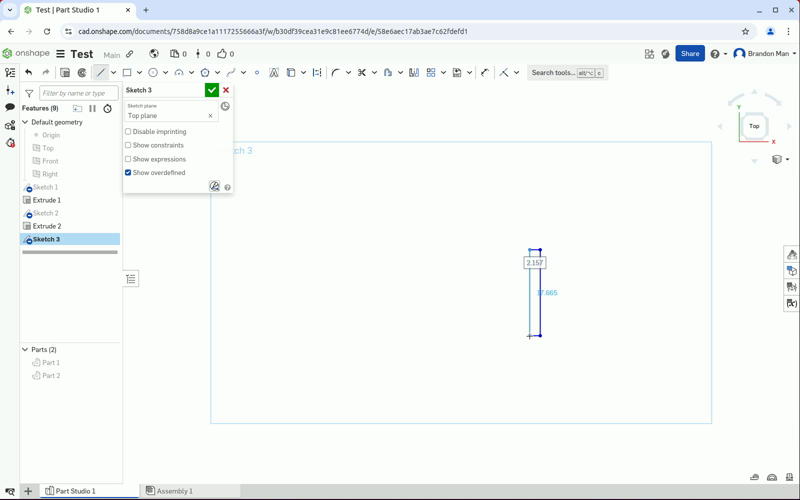
click(529, 335)
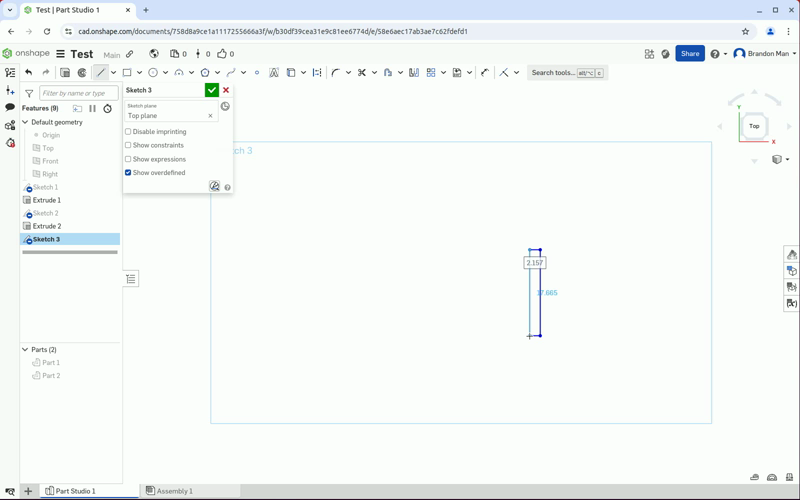
key(esc)
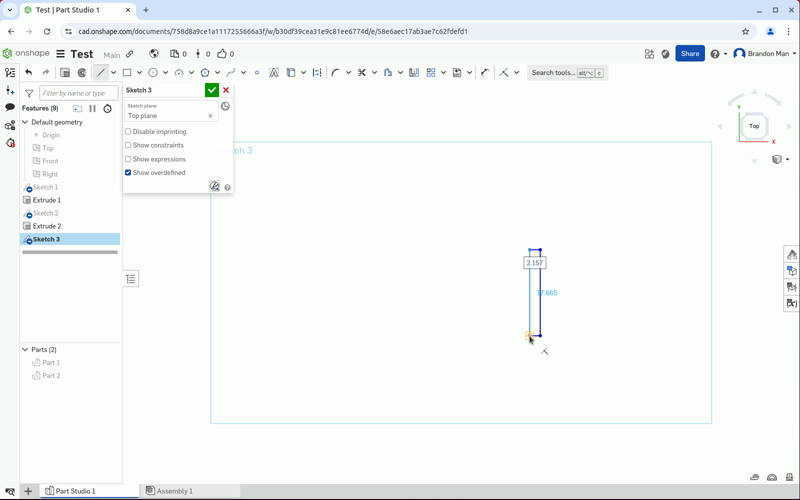
mouse_move(538, 287)
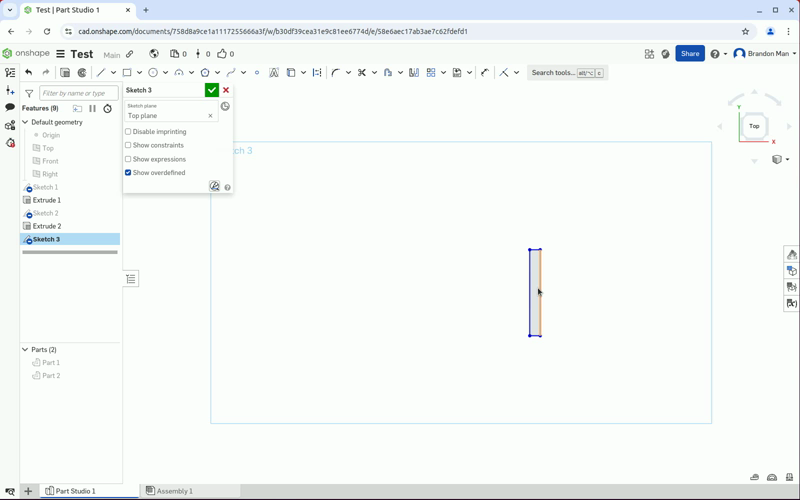
scroll(6)
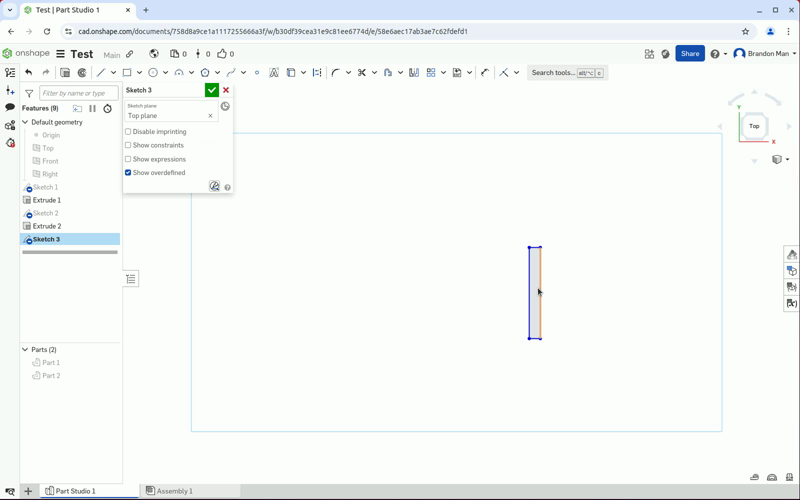
scroll(6)
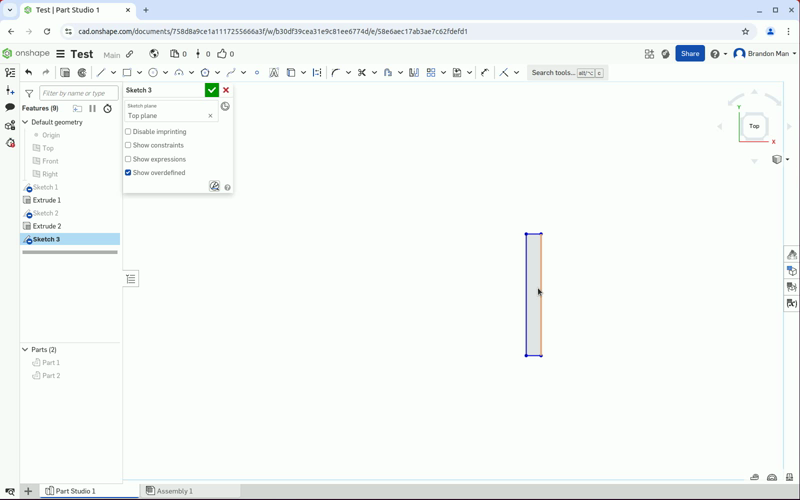
scroll(6)
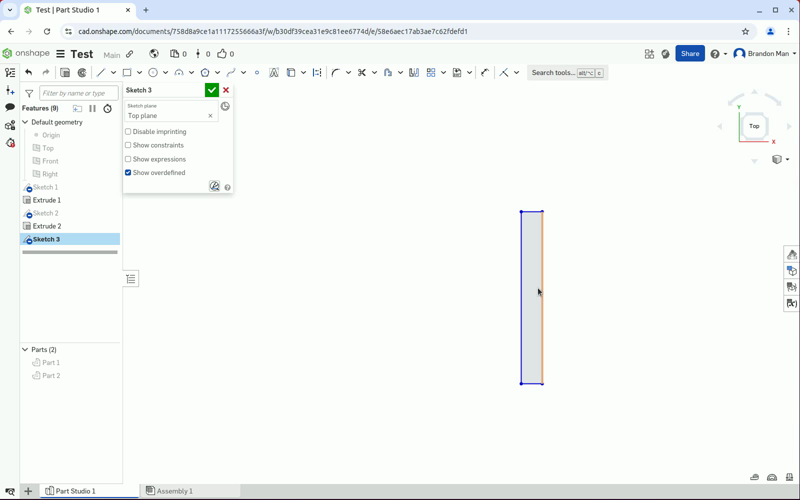
scroll(6)
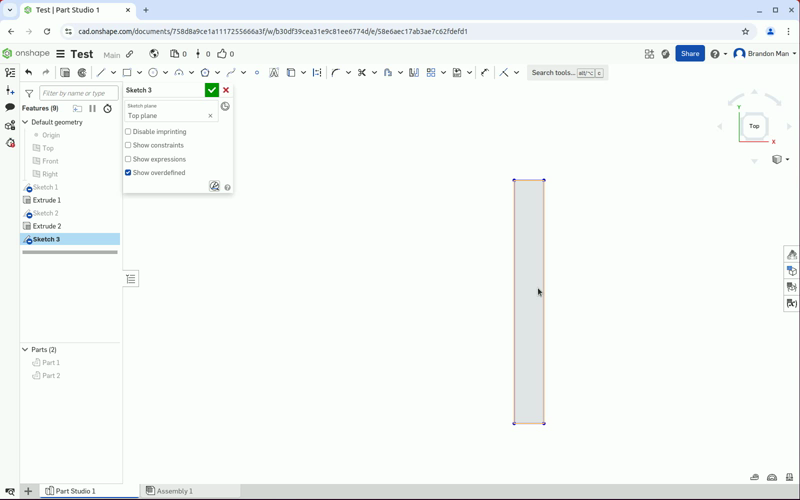
scroll(6)
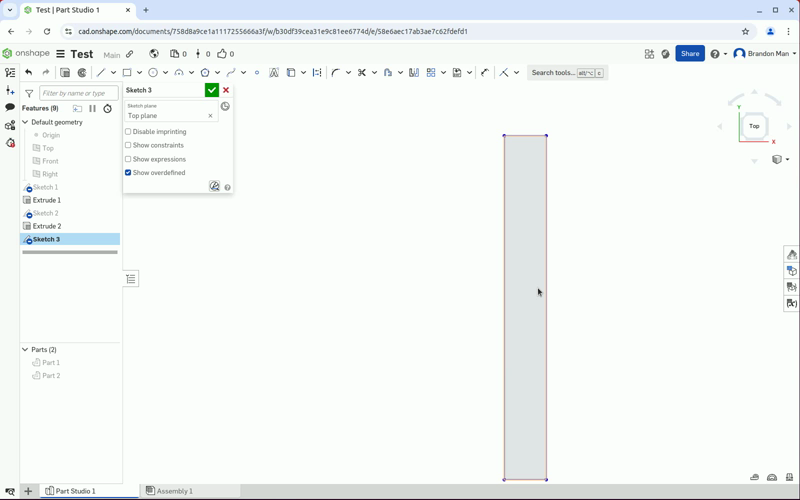
scroll(6)
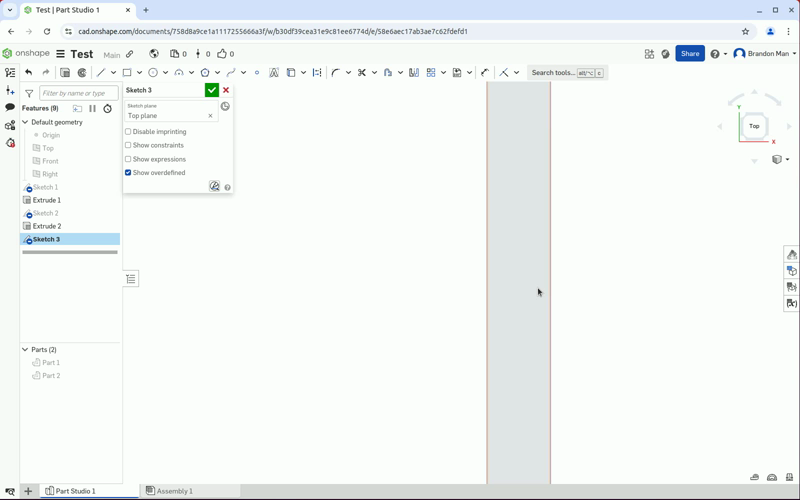
scroll(6)
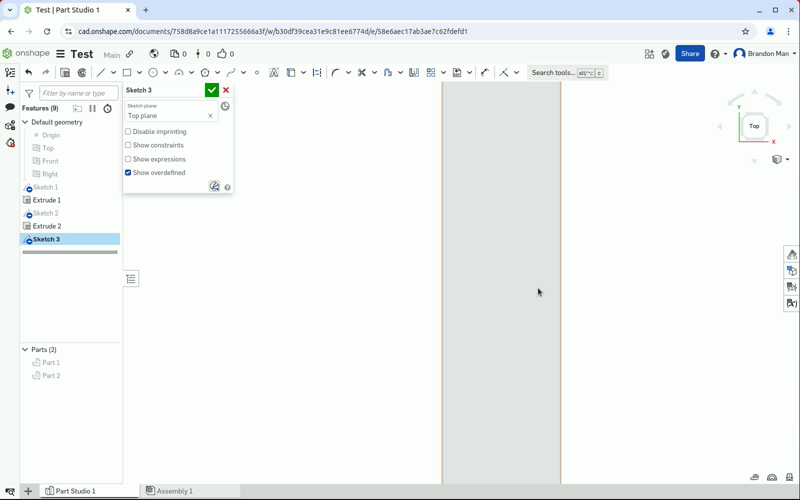
click(538, 287)
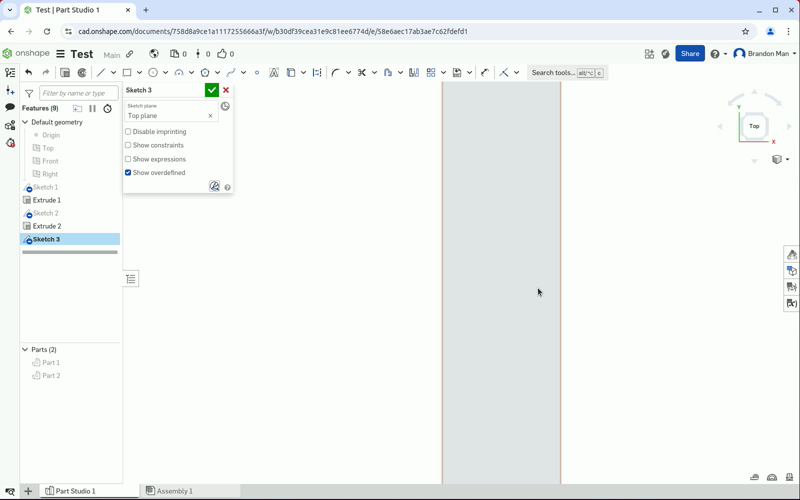
scroll(-6)
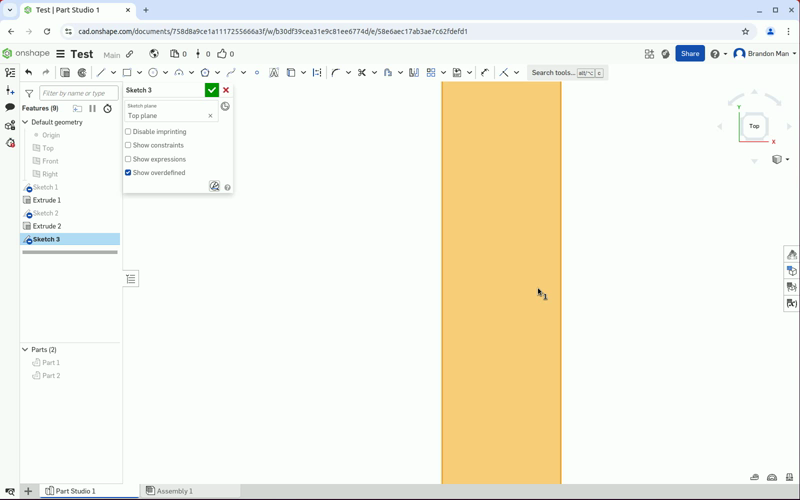
scroll(-6)
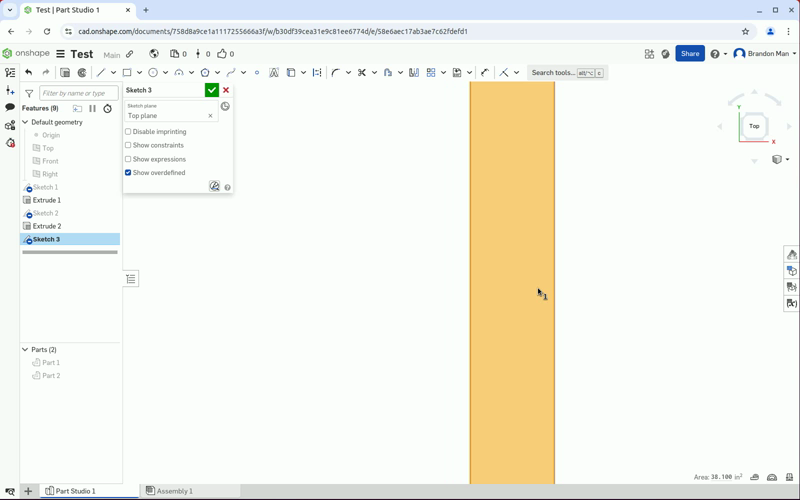
scroll(-6)
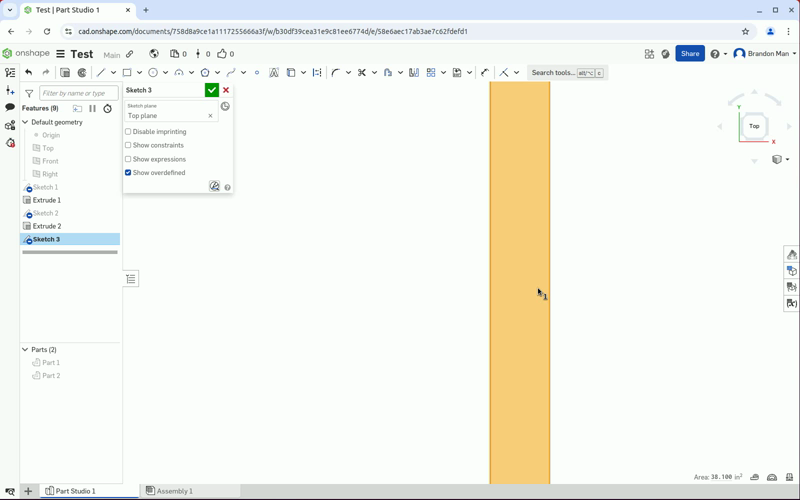
scroll(-6)
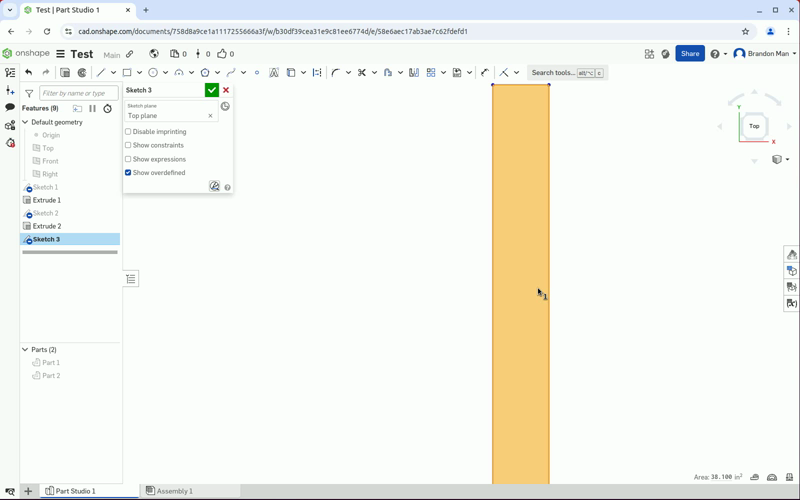
scroll(-6)
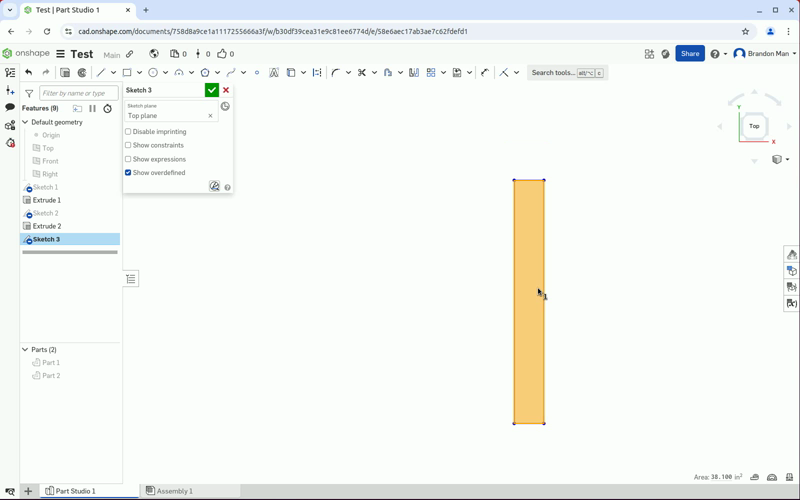
scroll(-6)
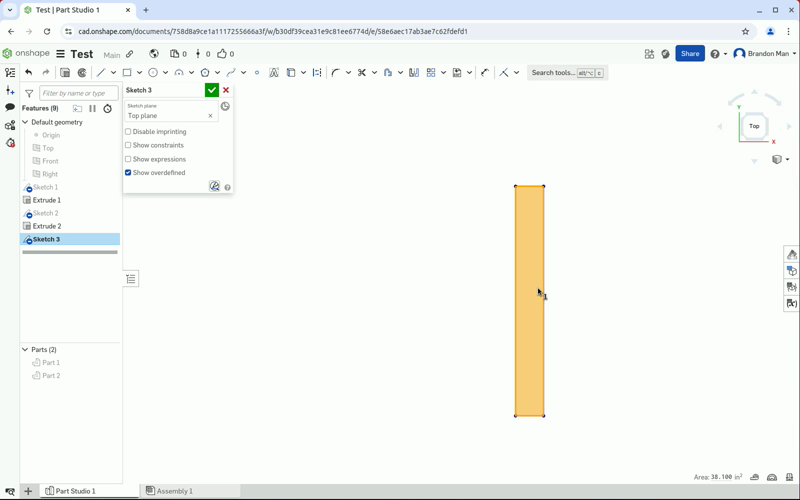
scroll(-6)
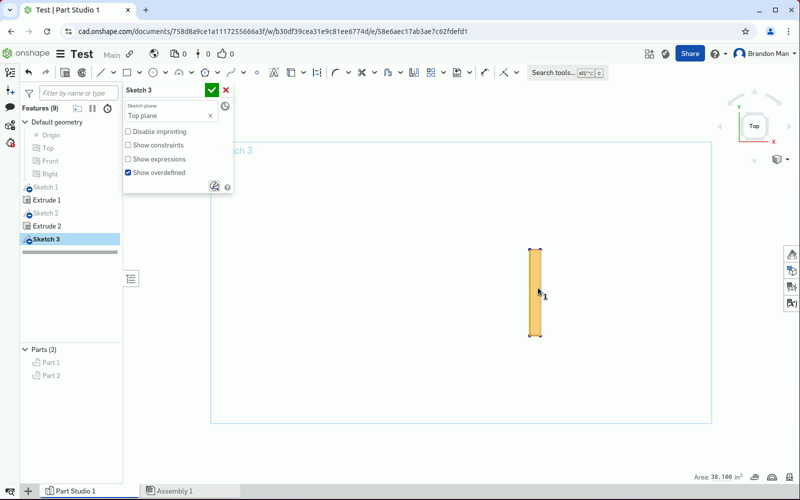
mouse_move(73, 352)
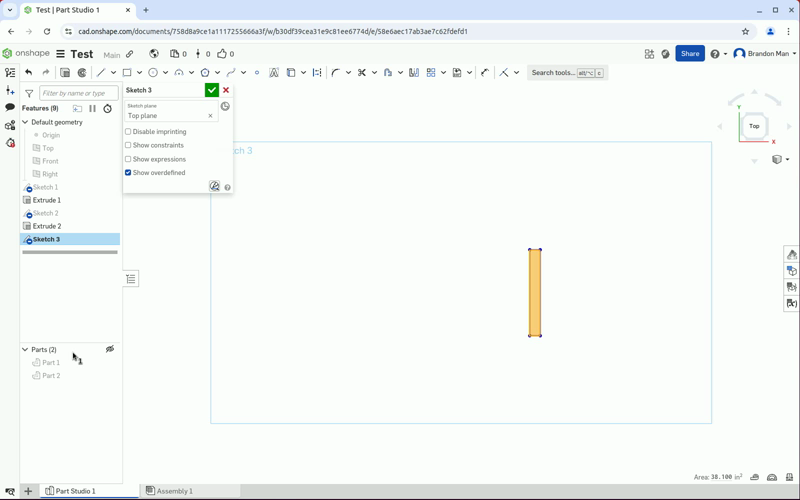
key(shift+y)
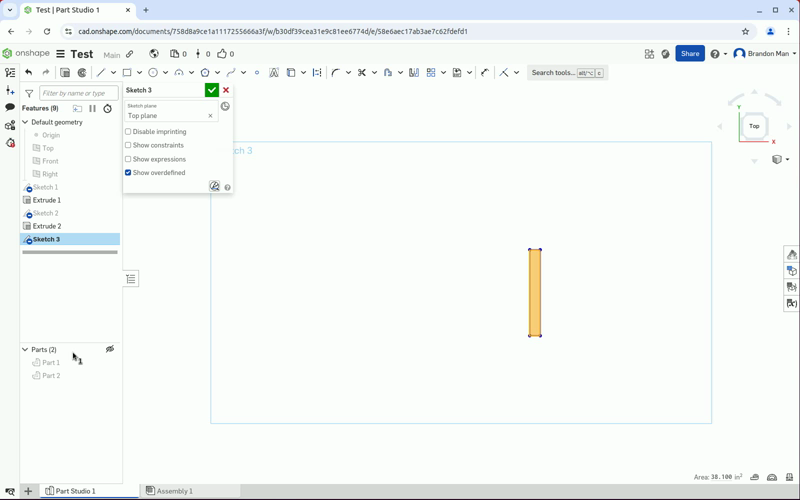
key(shift+e)
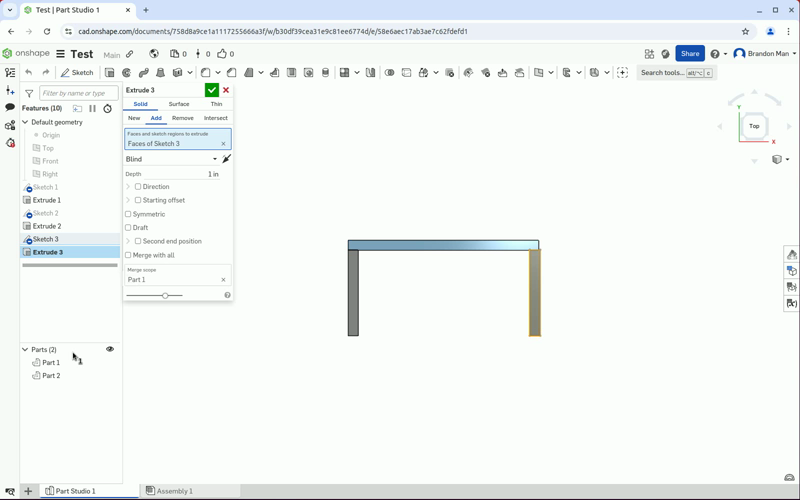
mouse_move(143, 106)
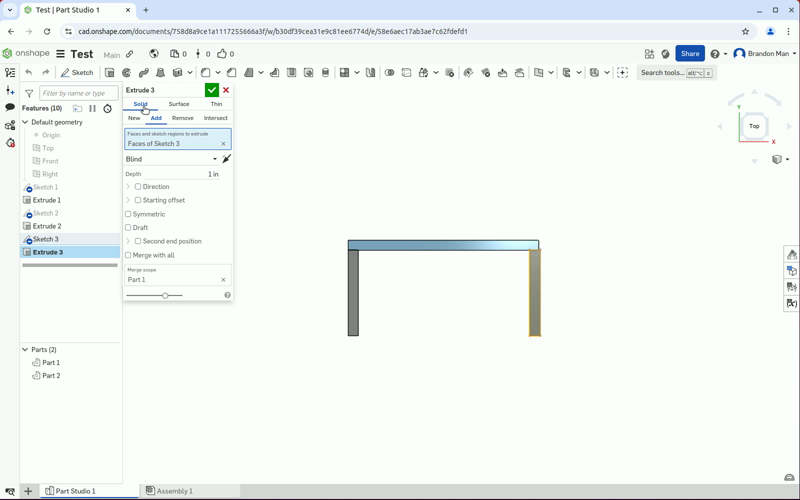
click(143, 106)
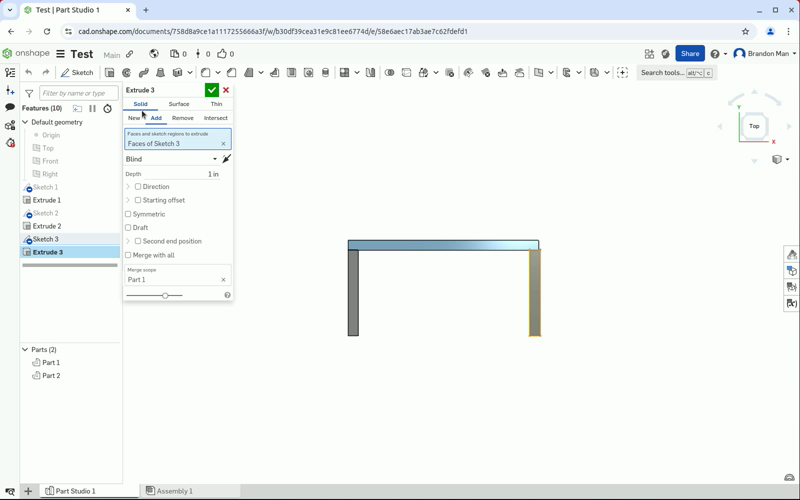
mouse_move(137, 120)
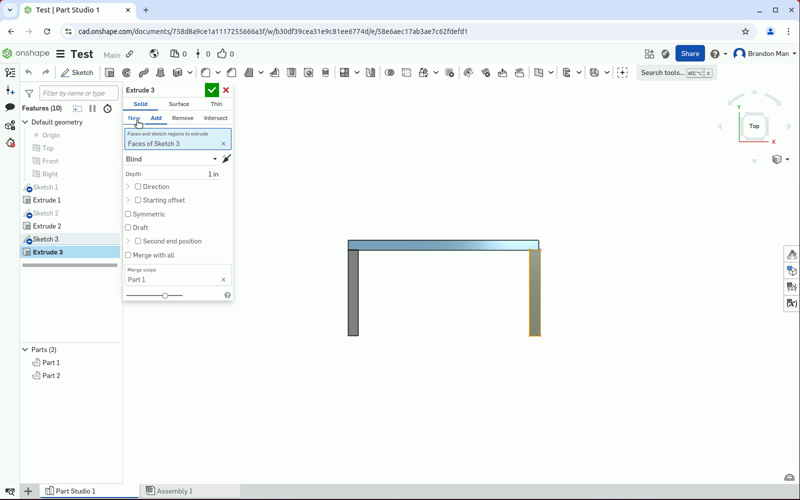
click(137, 120)
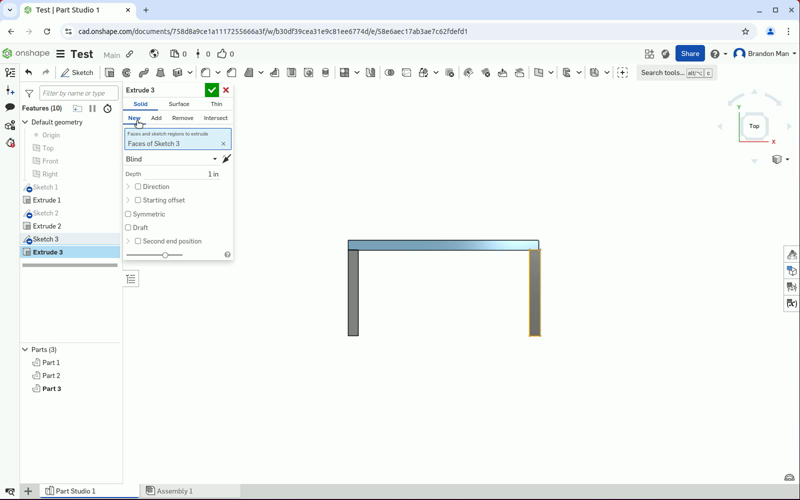
key(tab, 4)
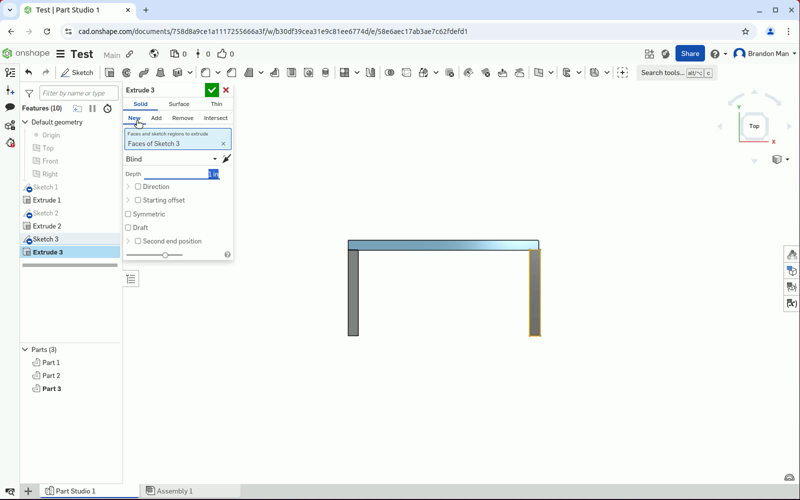
text(19.498)
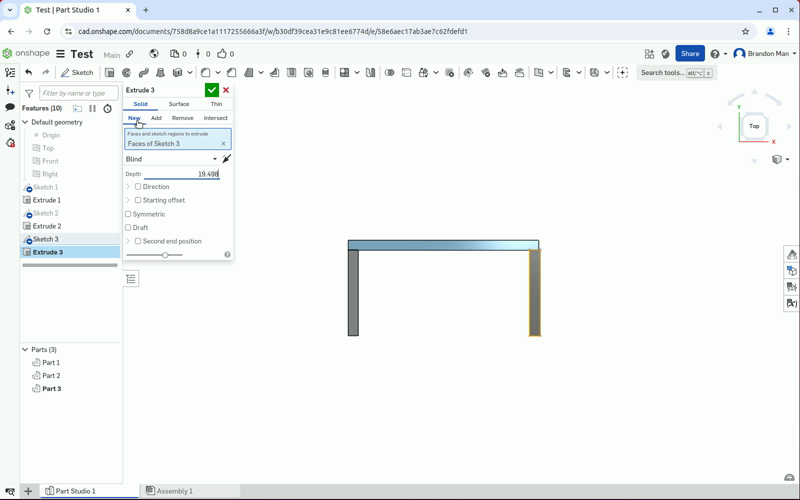
key(enter)
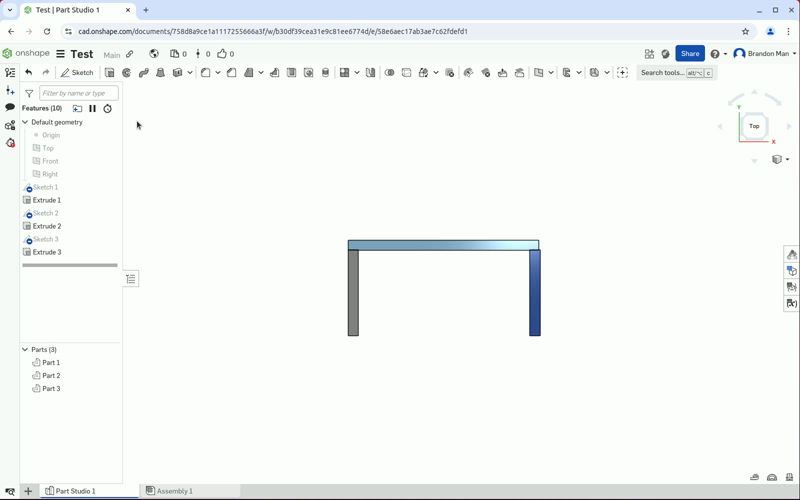
key(shift+h)
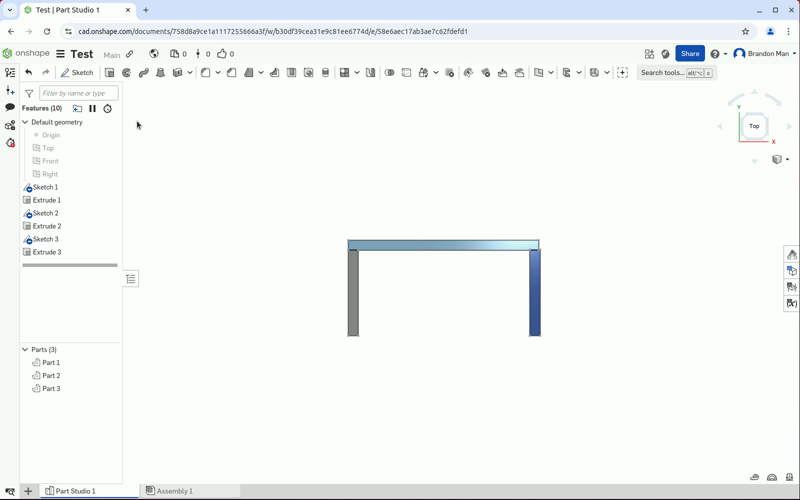
key(shift+h)
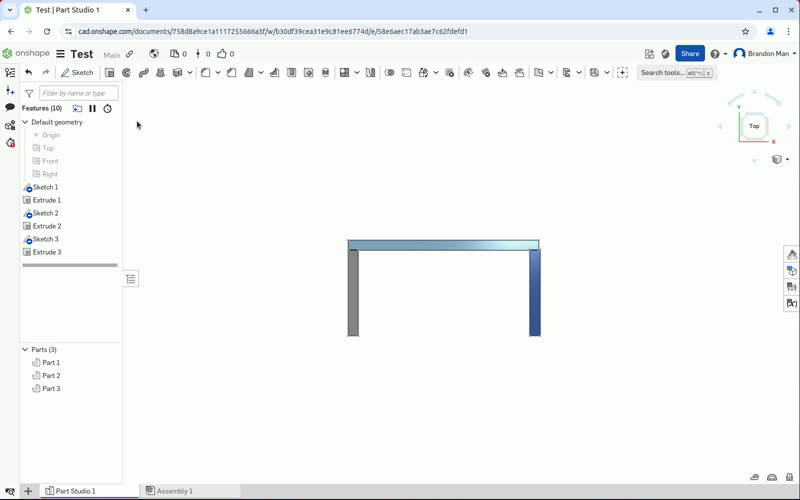
key(shift+7)
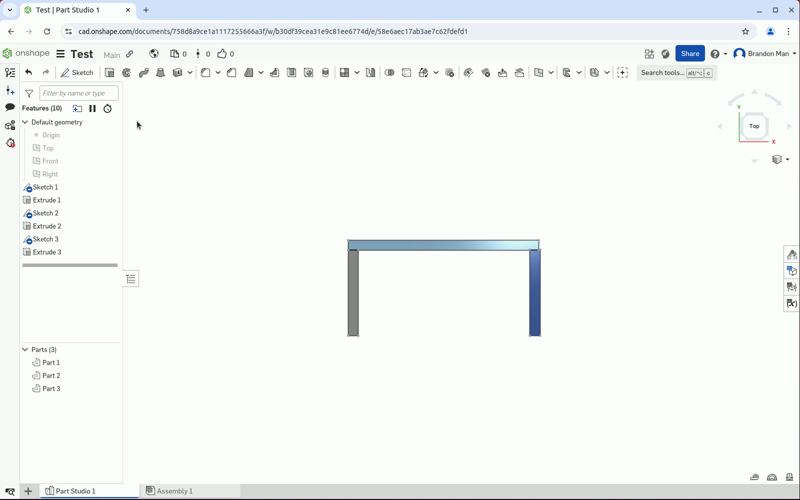
key(up, 3)
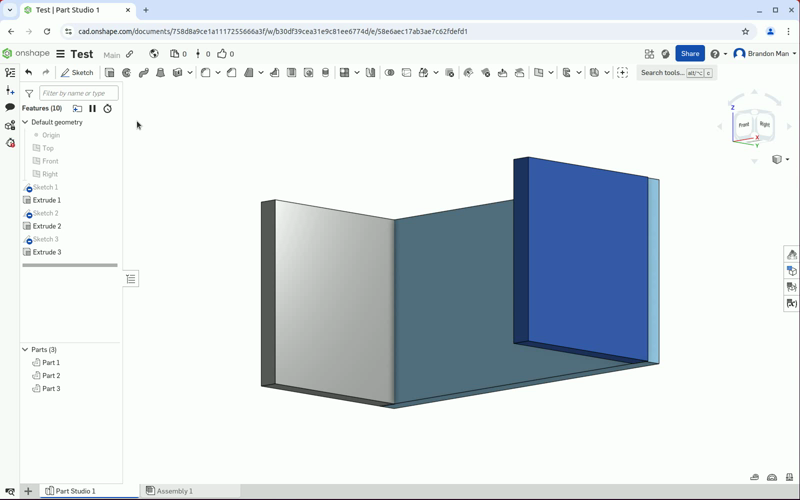
key(left, 3)
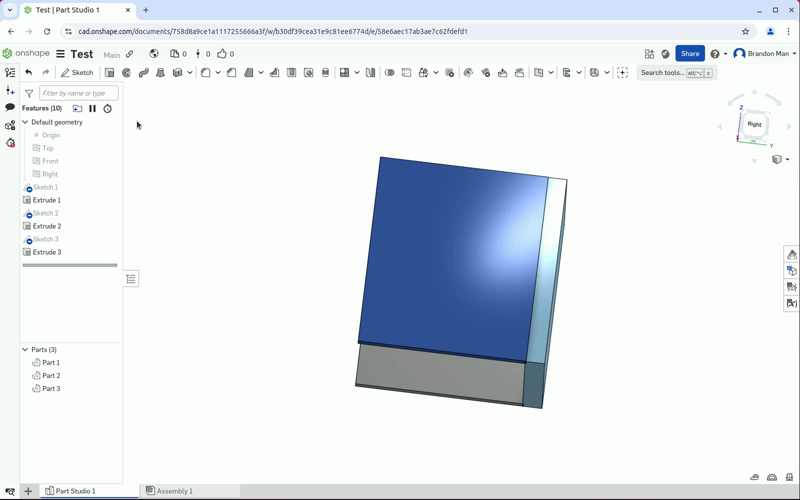
key(right, 3)
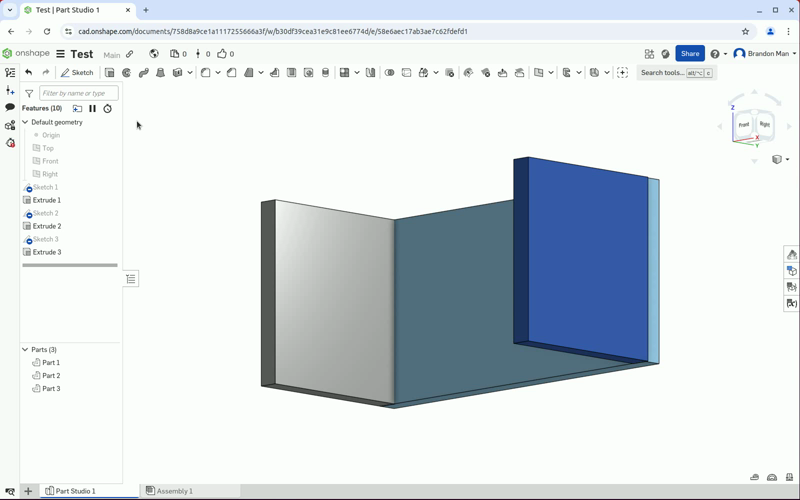
key(down, 3)
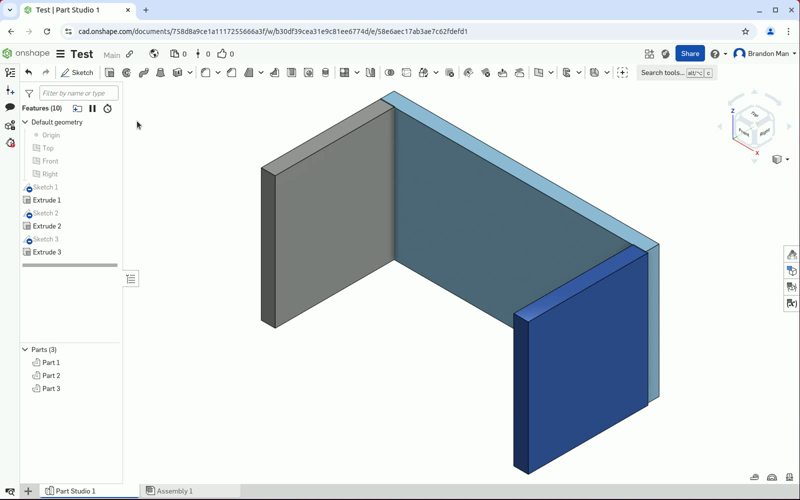
mouse_move(73, 189)
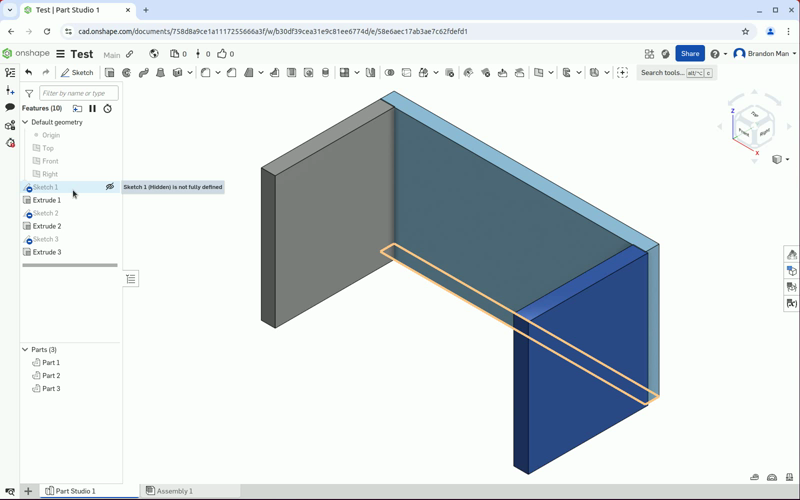
click(73, 189)